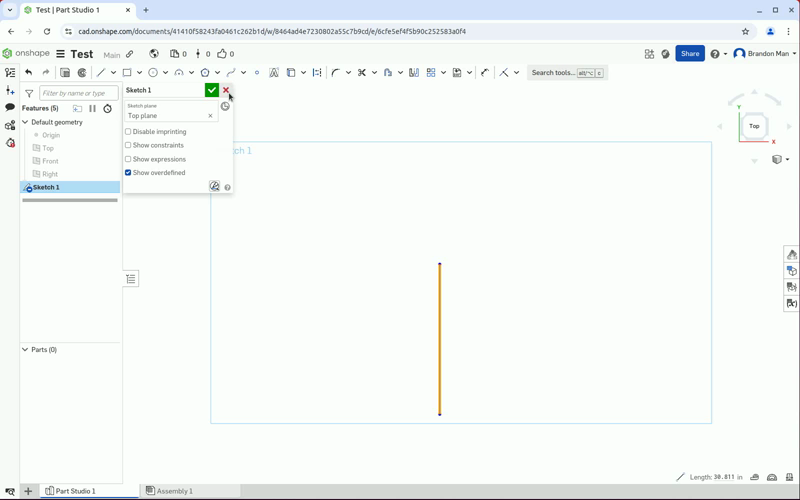
key(shift+h)
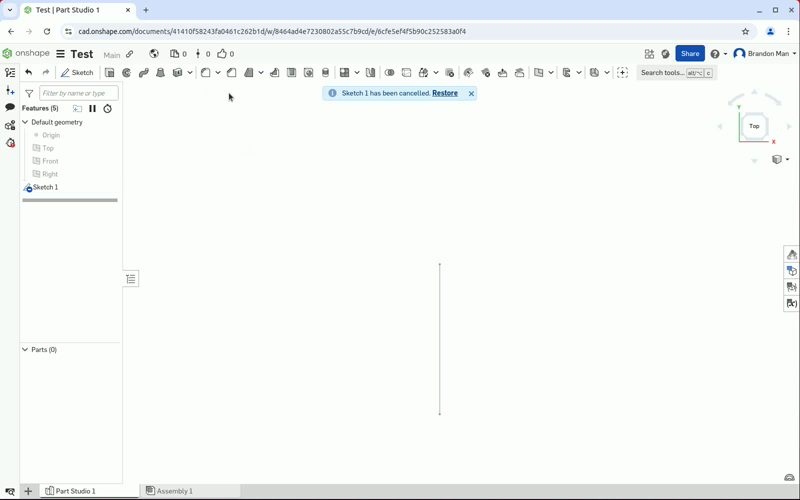
key(shift+s)
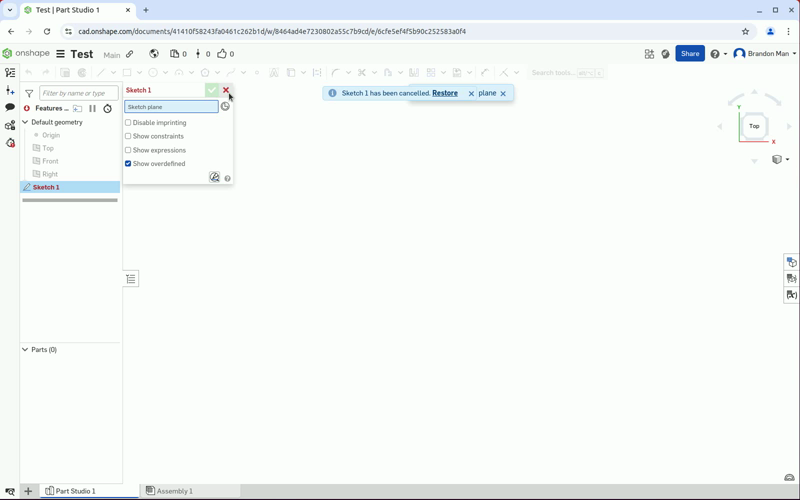
mouse_move(73, 150)
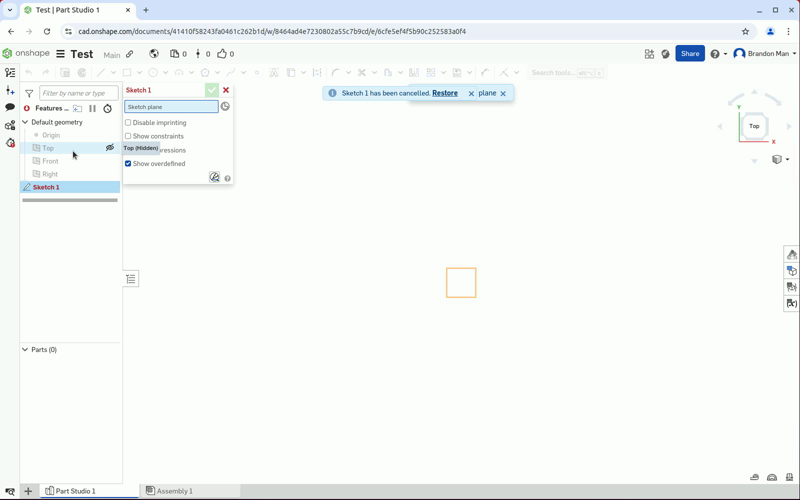
click(73, 150)
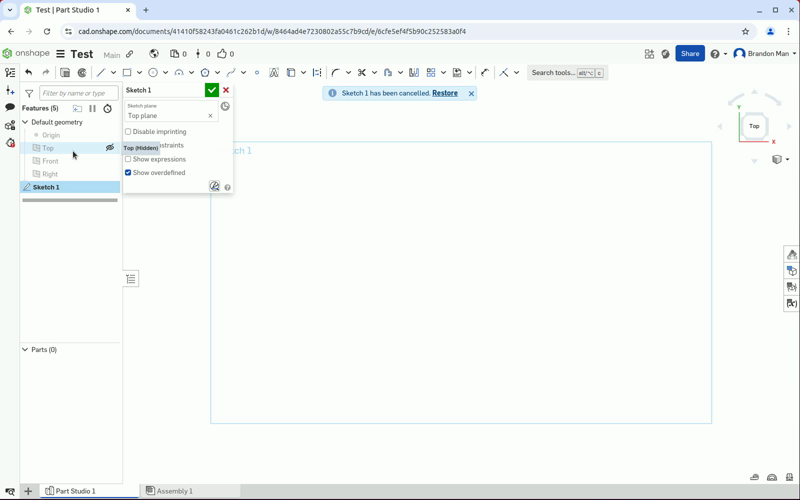
mouse_move(73, 352)
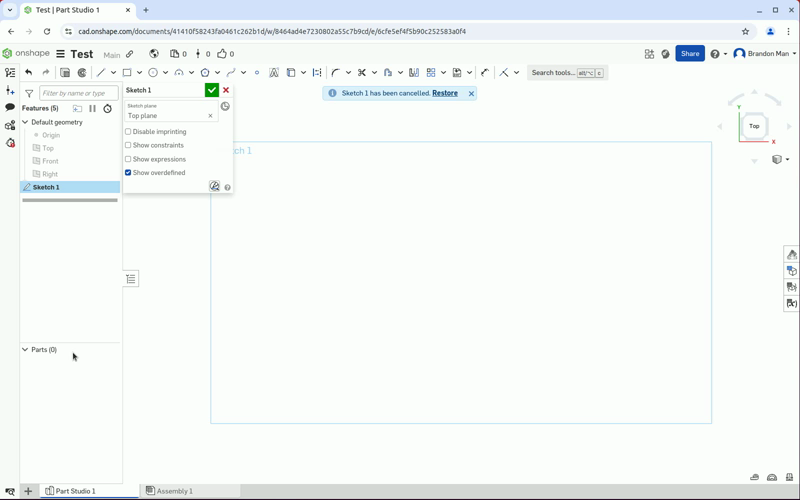
key(y)
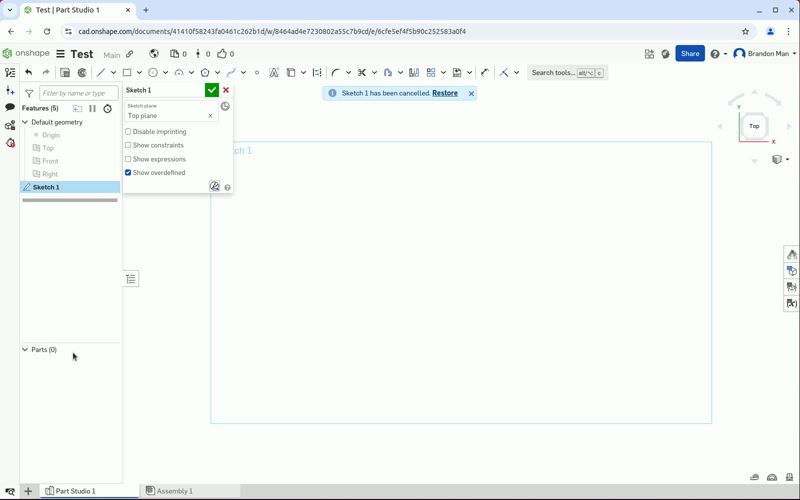
key(l)
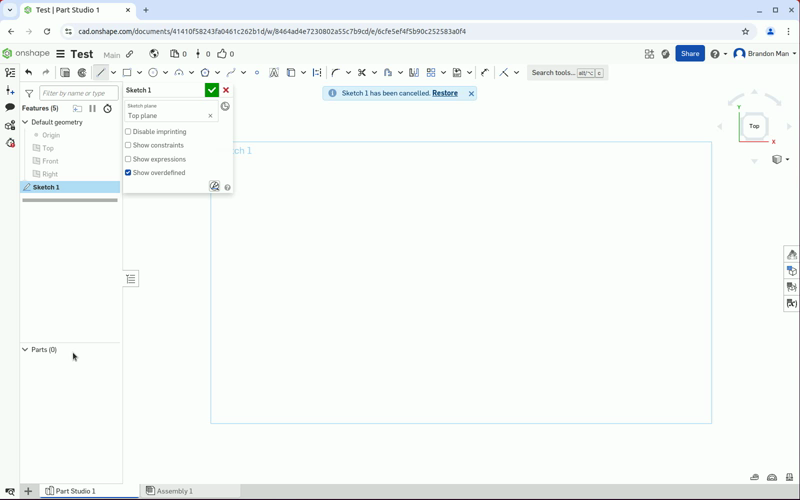
key_down(shift)
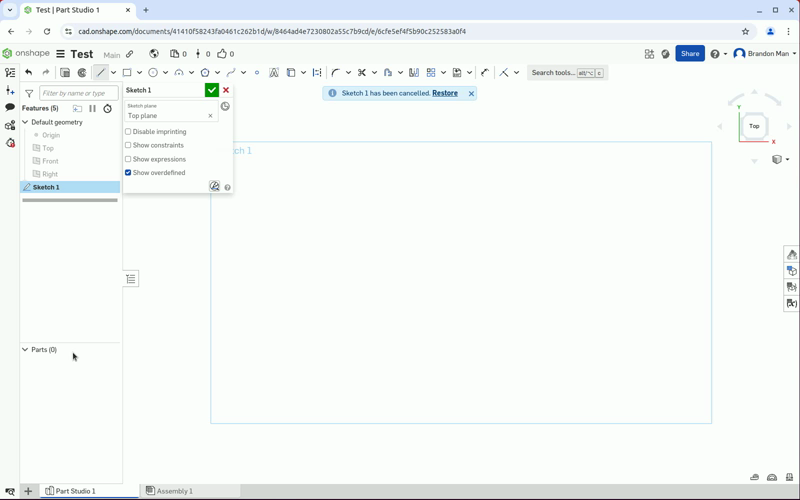
mouse_move(460, 282)
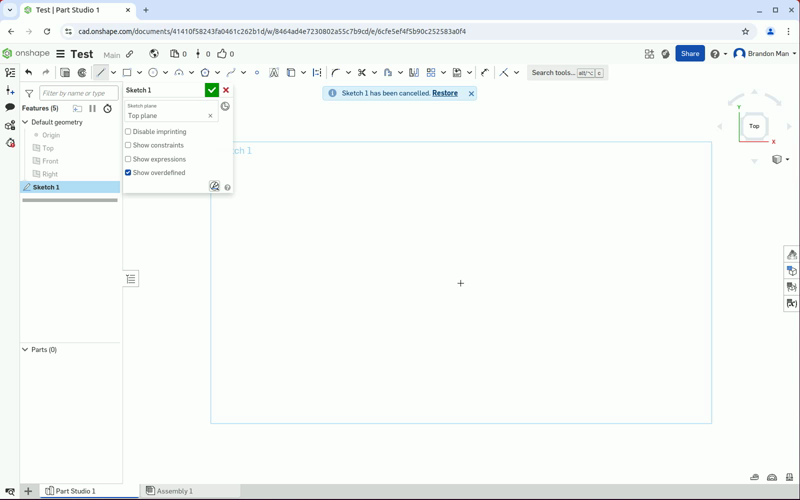
click(460, 282)
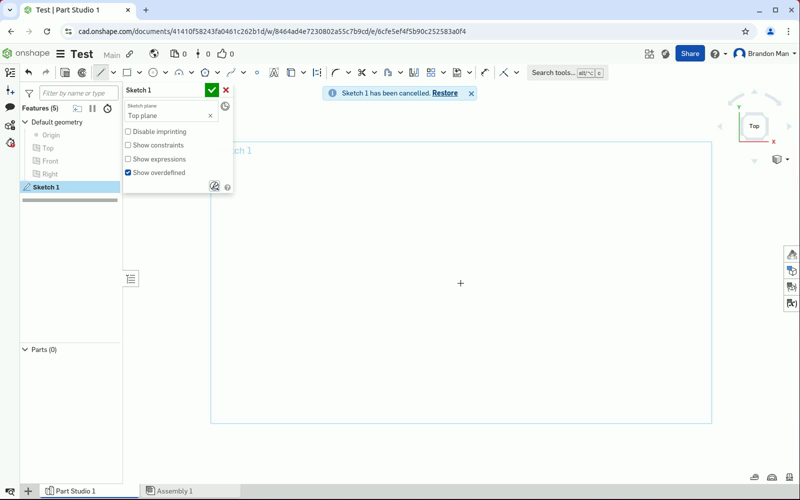
key_up(shift)
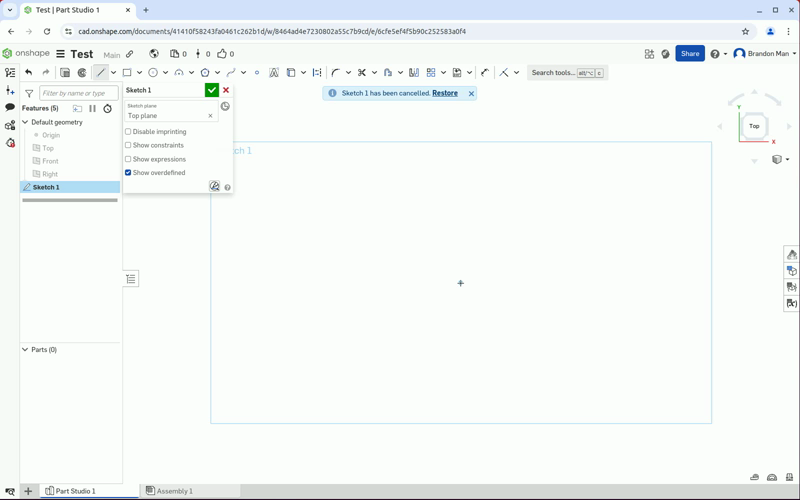
key_down(shift)
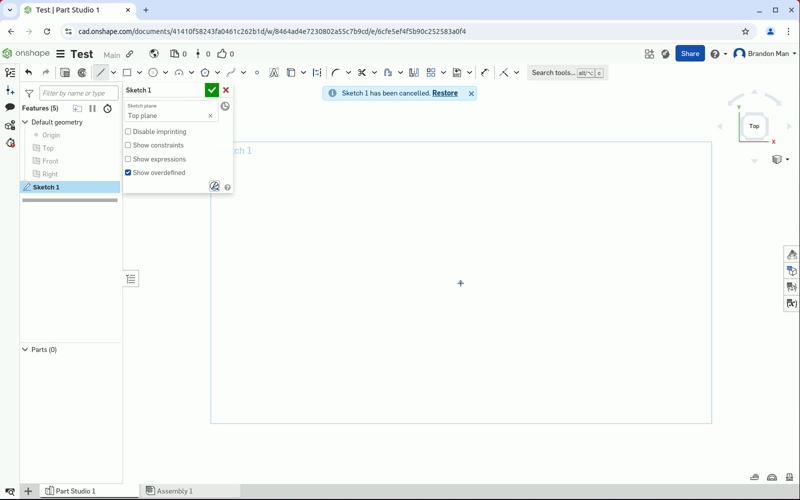
mouse_move(490, 282)
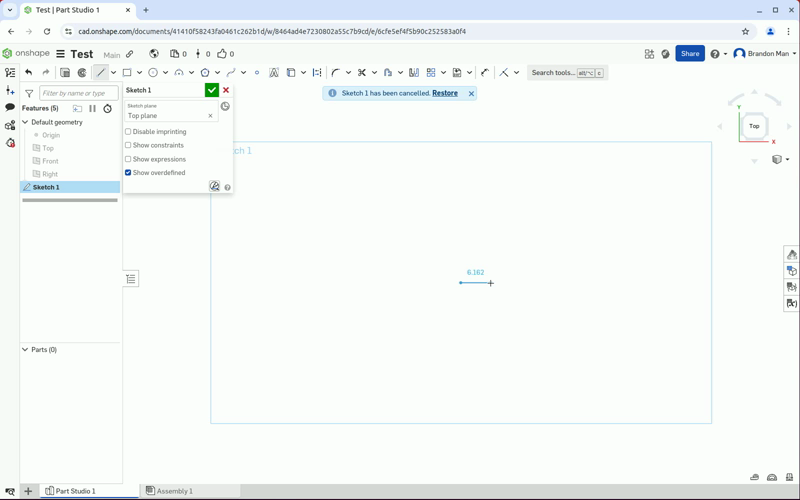
mouse_move(483, 282)
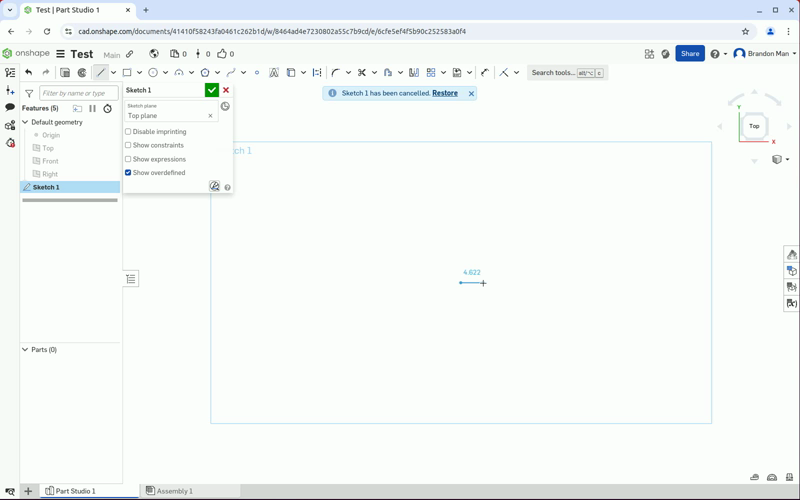
click(483, 282)
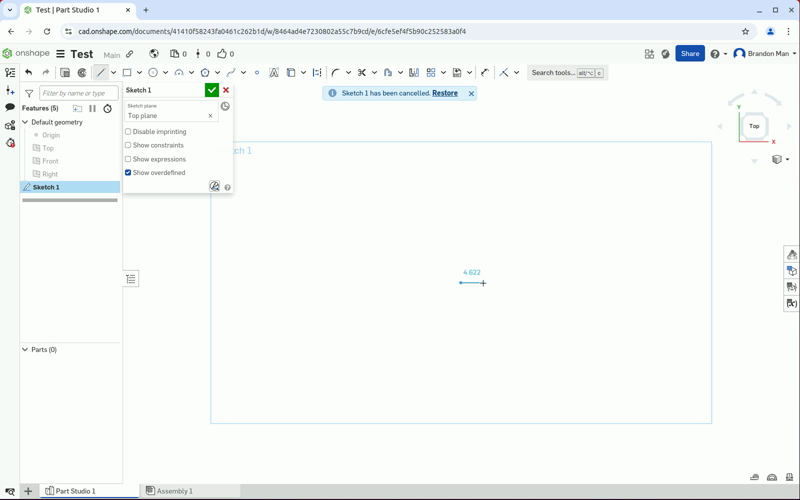
key_up(shift)
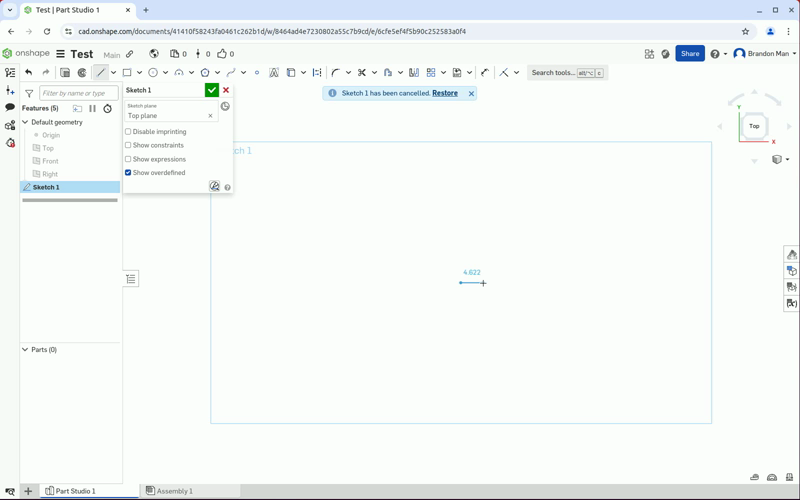
key_down(shift)
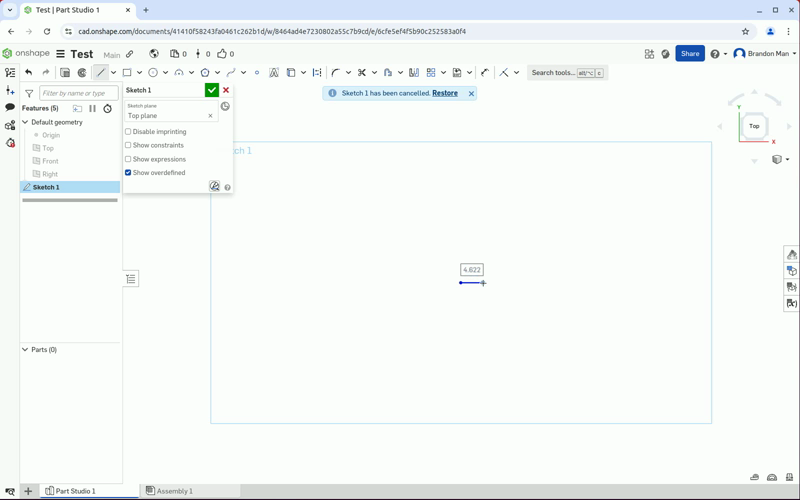
mouse_move(513, 282)
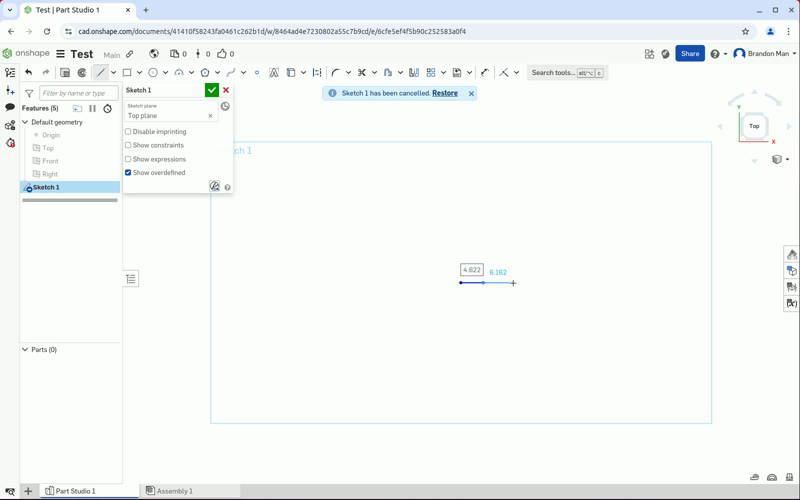
mouse_move(483, 260)
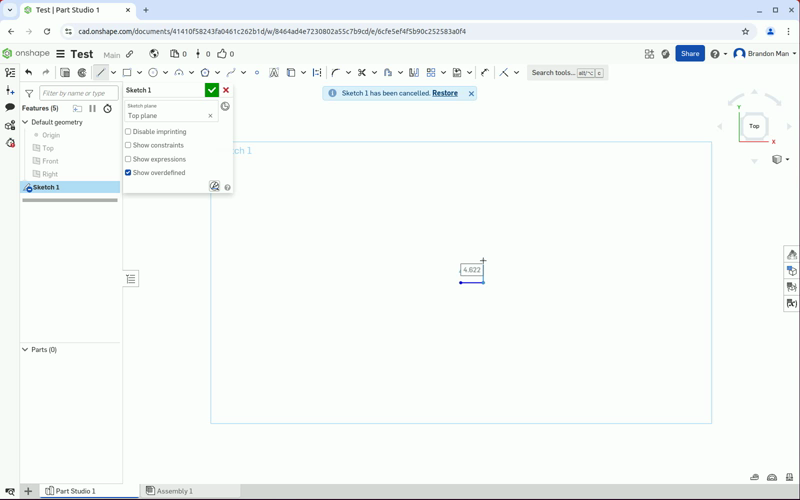
click(483, 260)
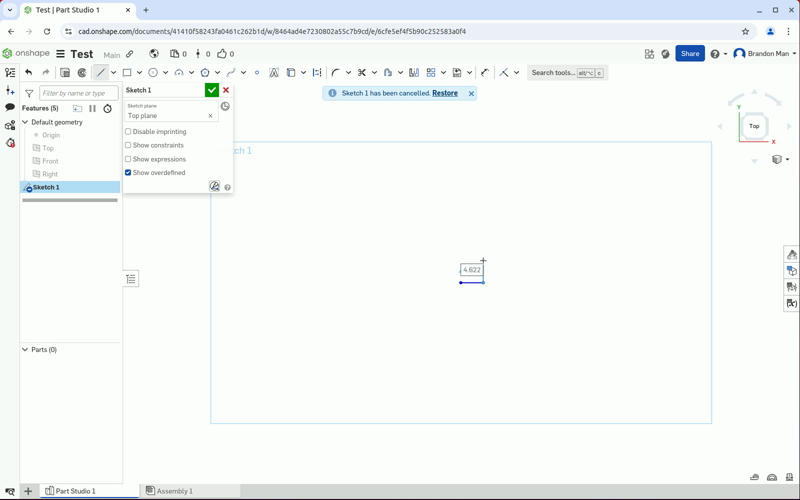
key_up(shift)
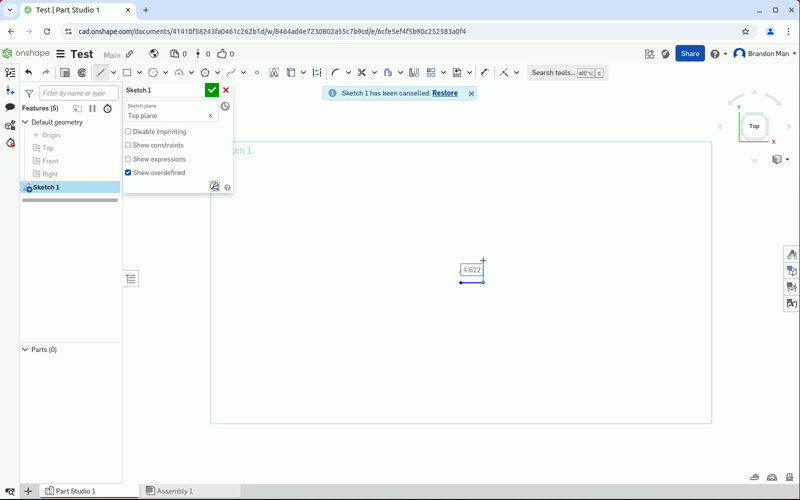
key_down(shift)
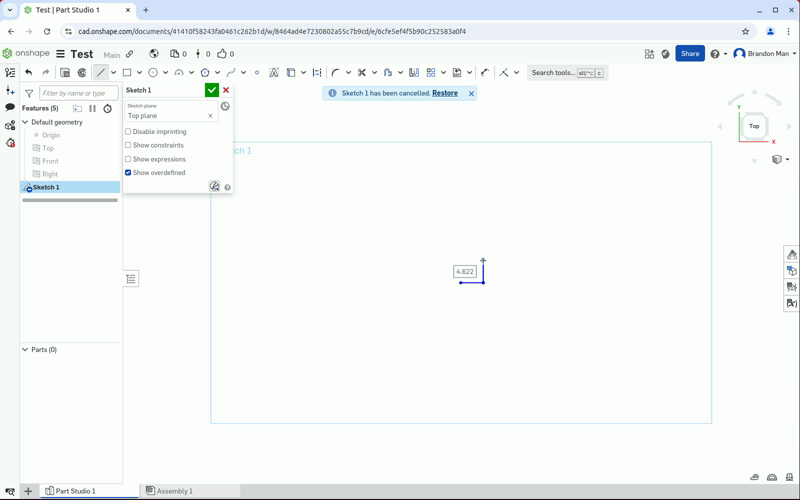
mouse_move(550, 237)
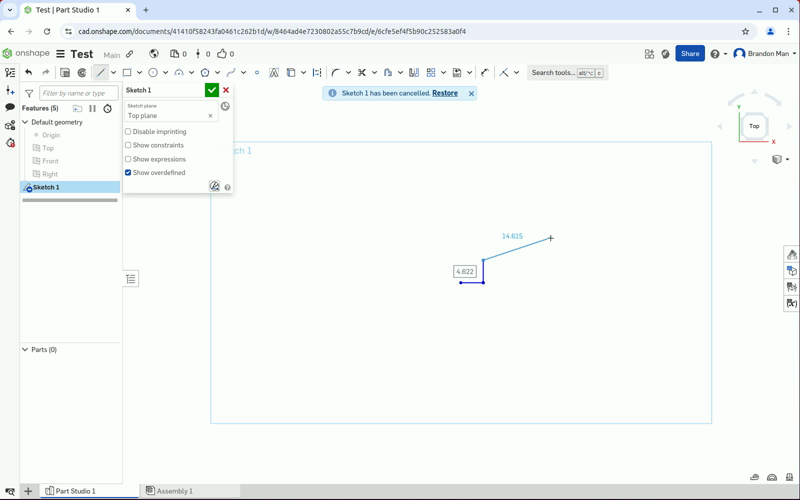
click(550, 237)
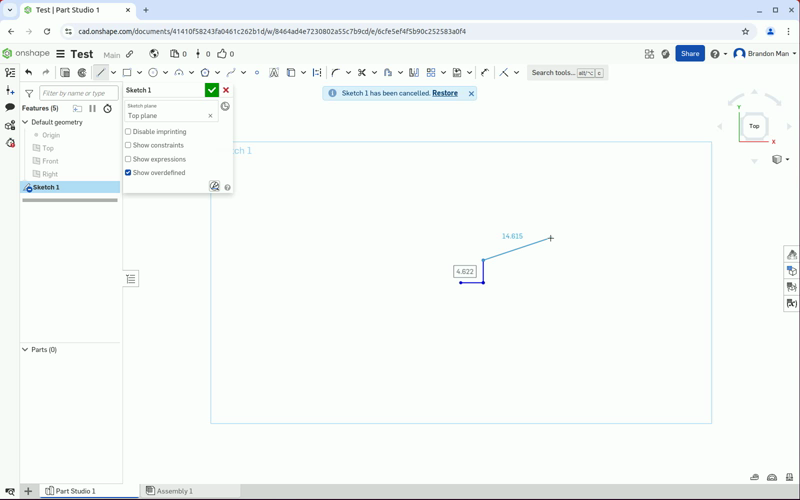
key_up(shift)
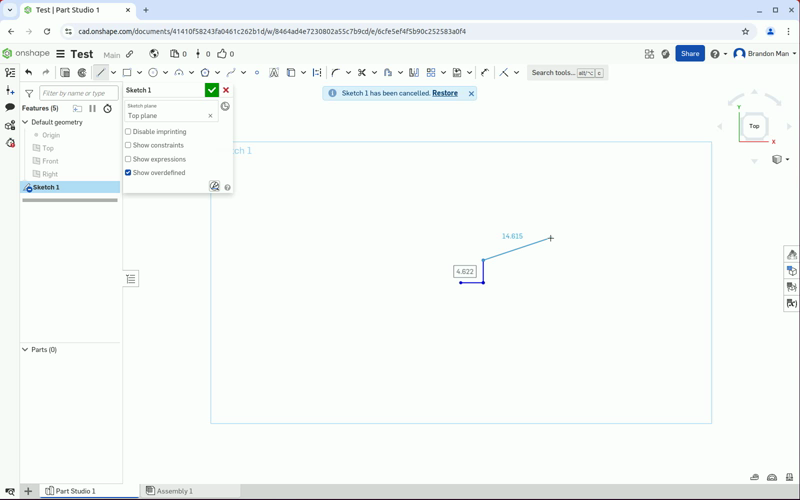
key_down(shift)
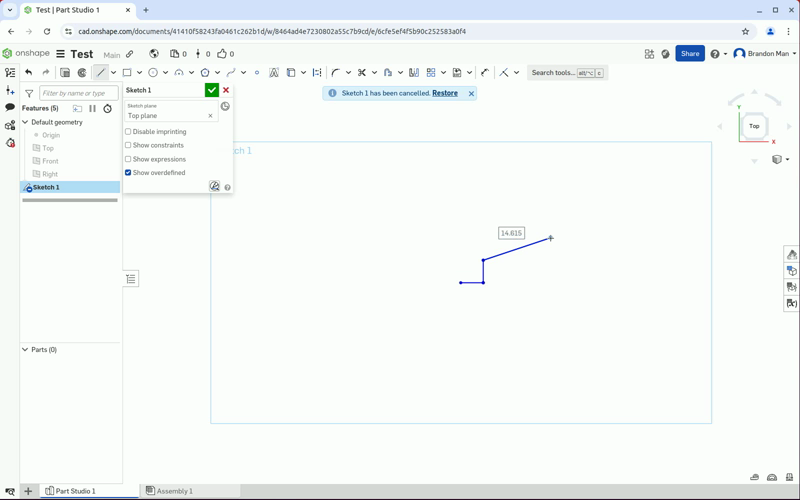
mouse_move(580, 237)
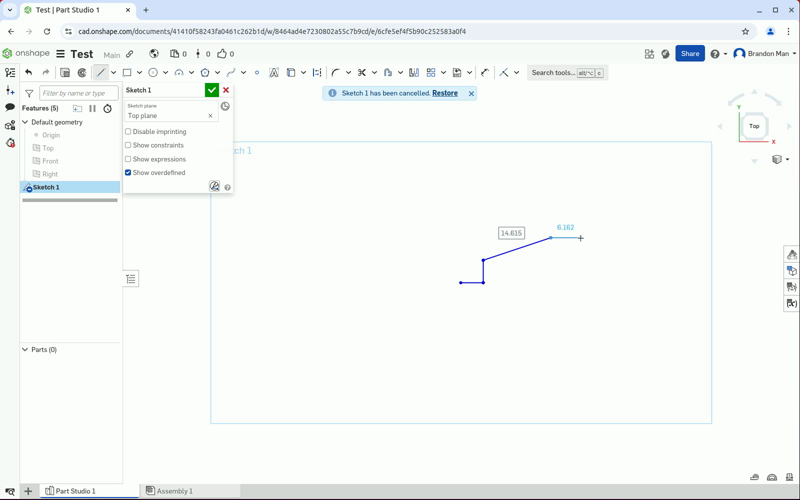
mouse_move(573, 237)
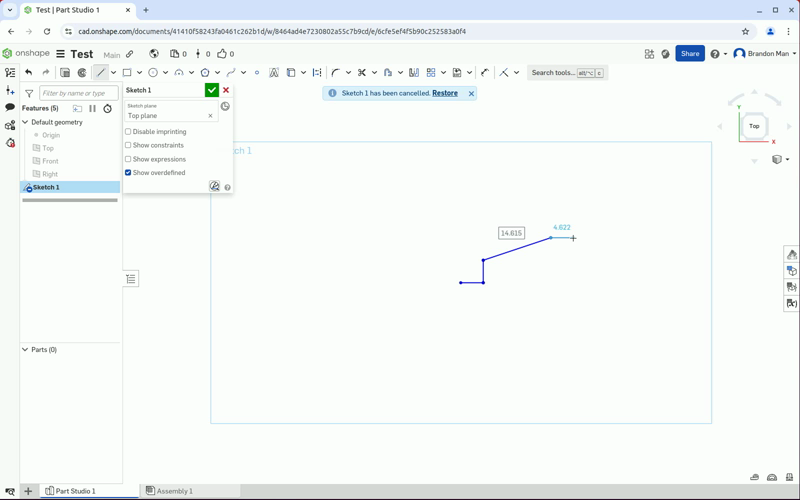
click(573, 237)
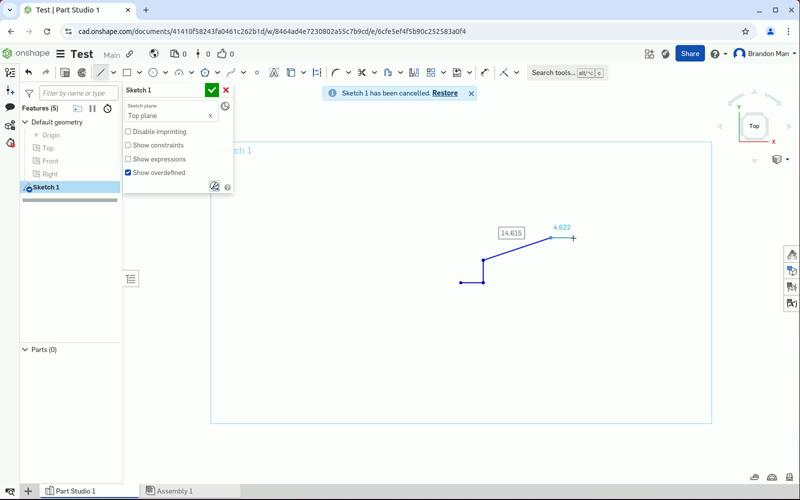
key_up(shift)
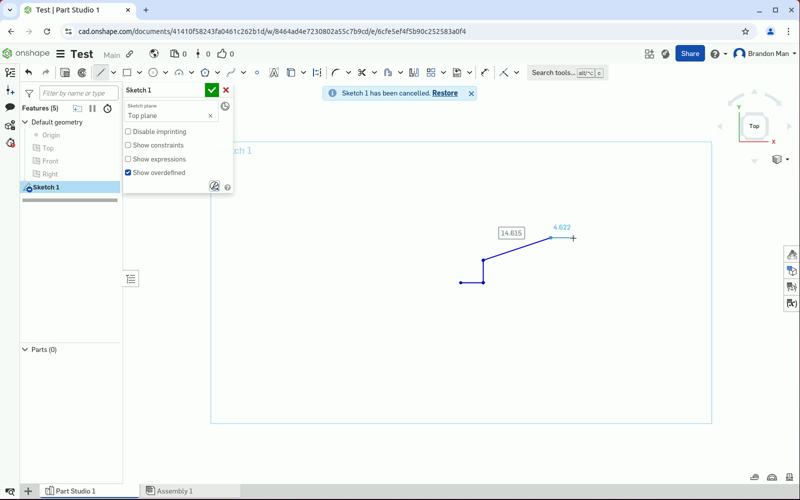
key_down(shift)
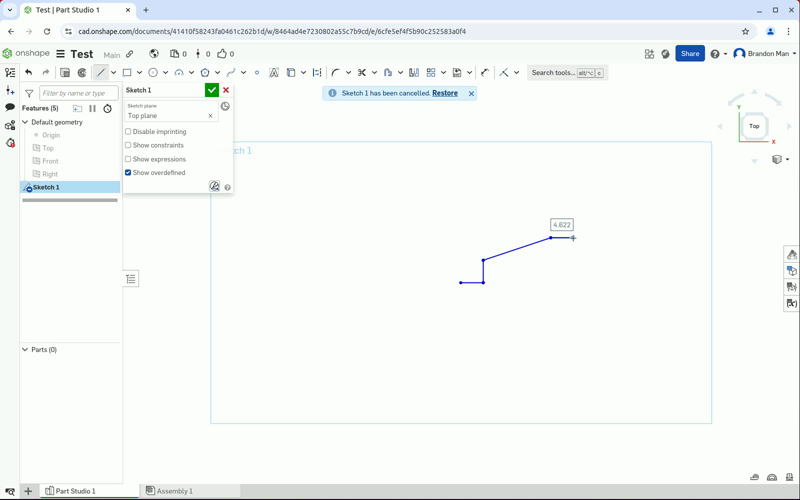
mouse_move(589, 237)
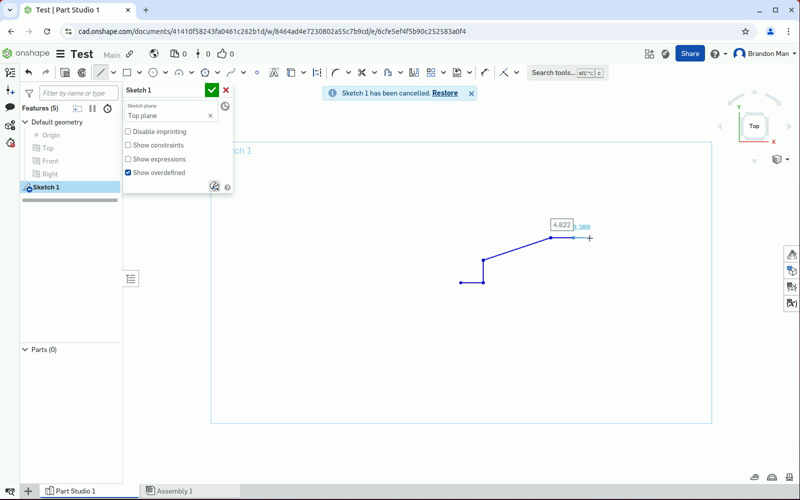
mouse_move(573, 215)
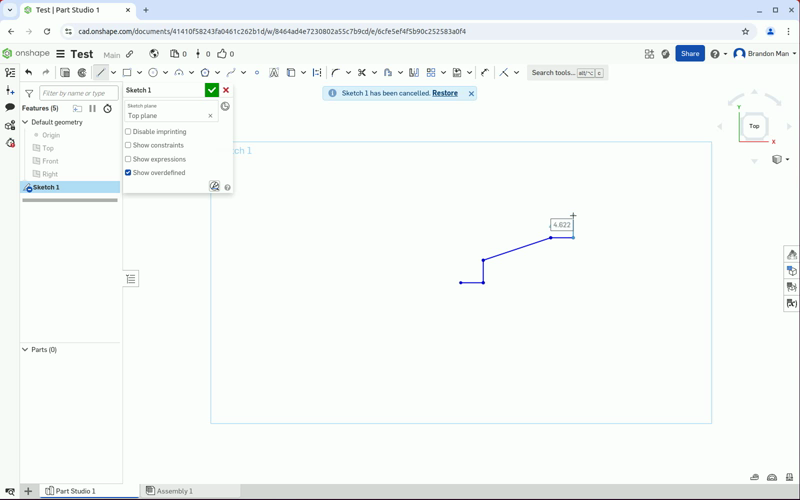
click(573, 215)
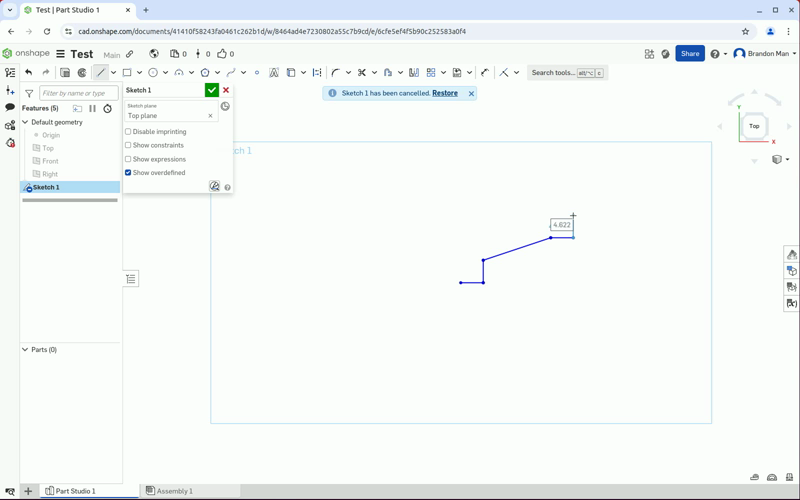
key_up(shift)
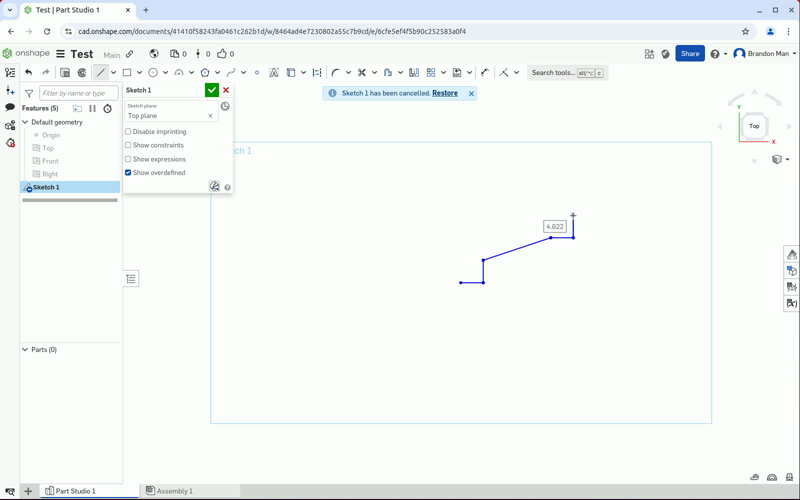
key_down(shift)
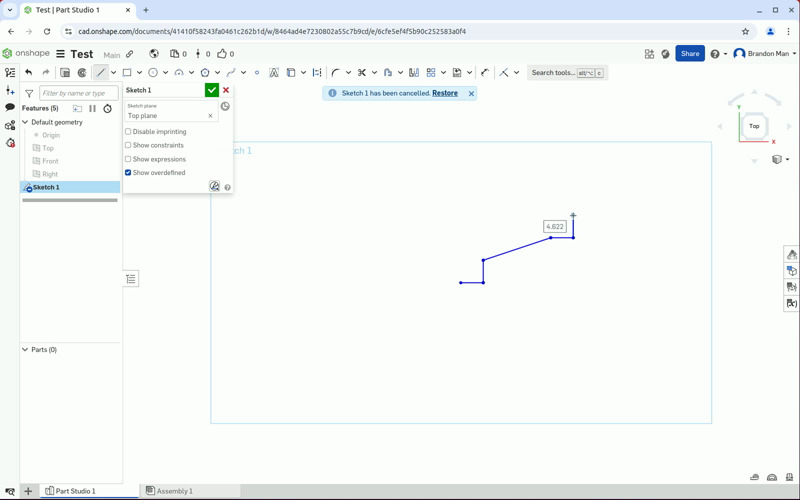
mouse_move(460, 215)
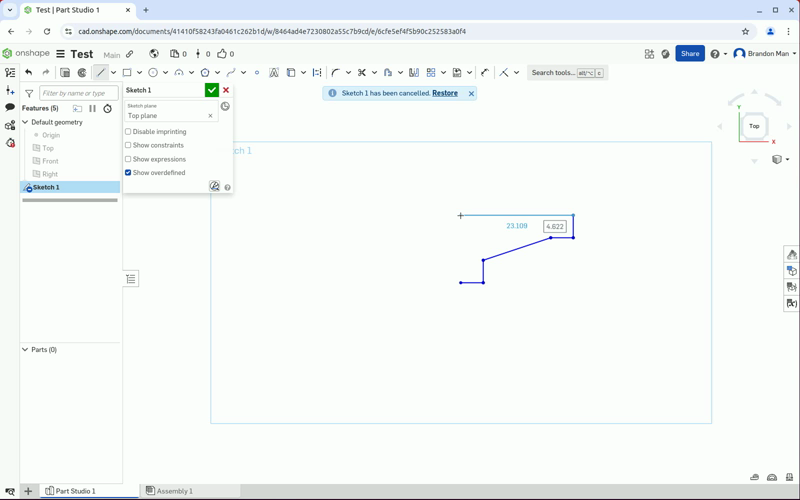
click(460, 215)
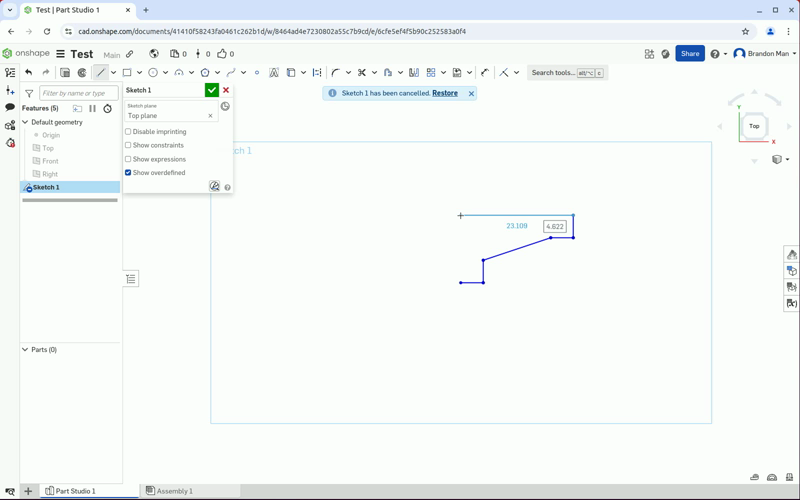
key_up(shift)
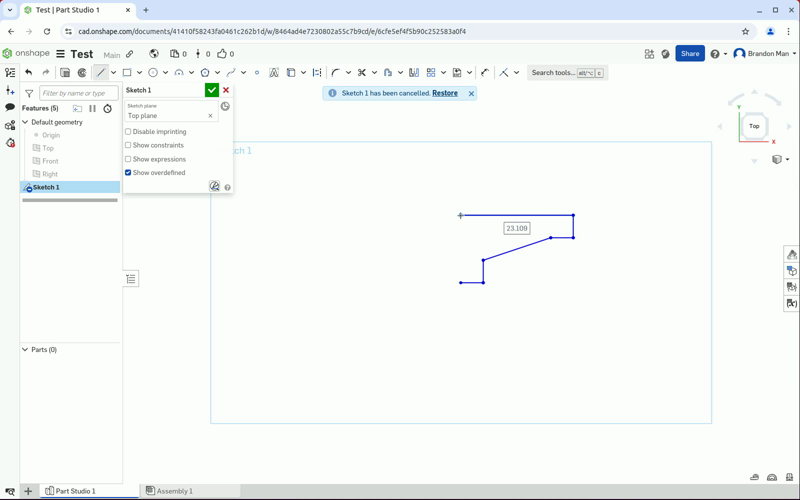
key_down(shift)
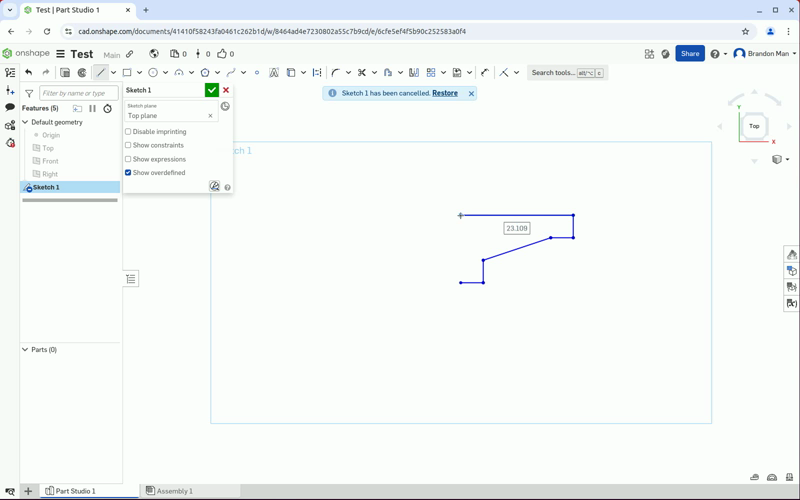
mouse_move(460, 282)
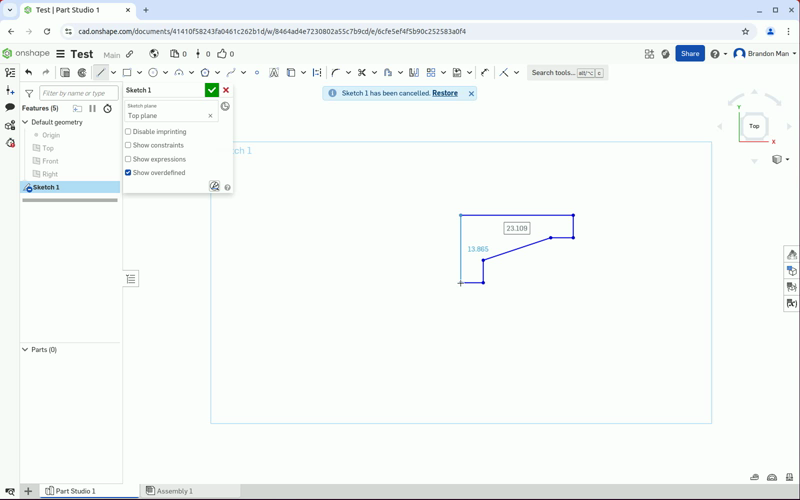
key_up(shift)
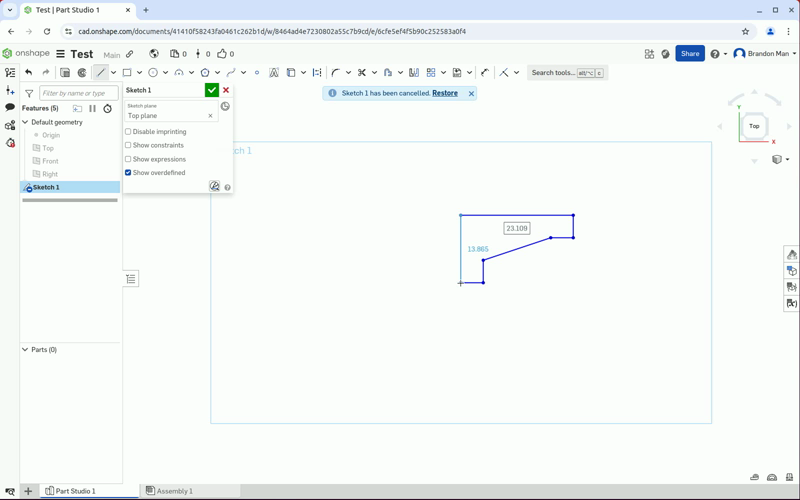
click(460, 282)
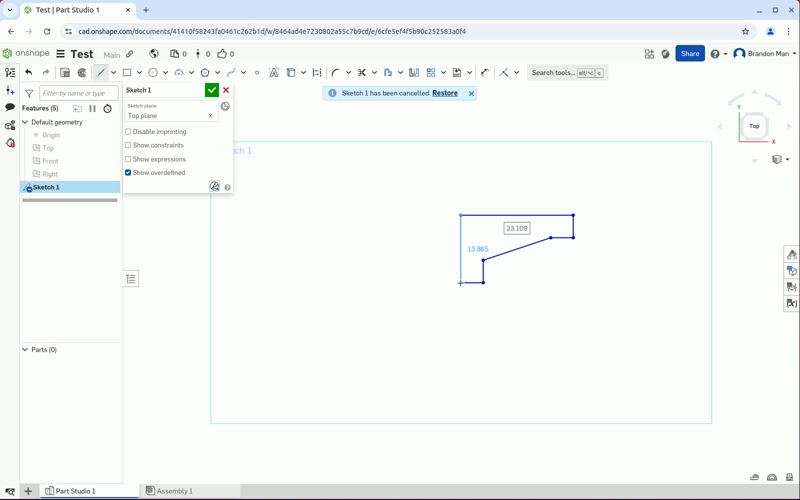
key(esc)
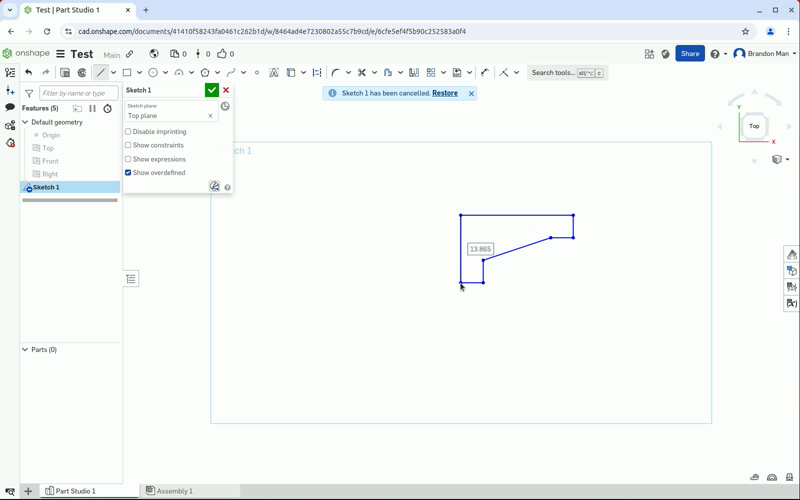
mouse_move(526, 229)
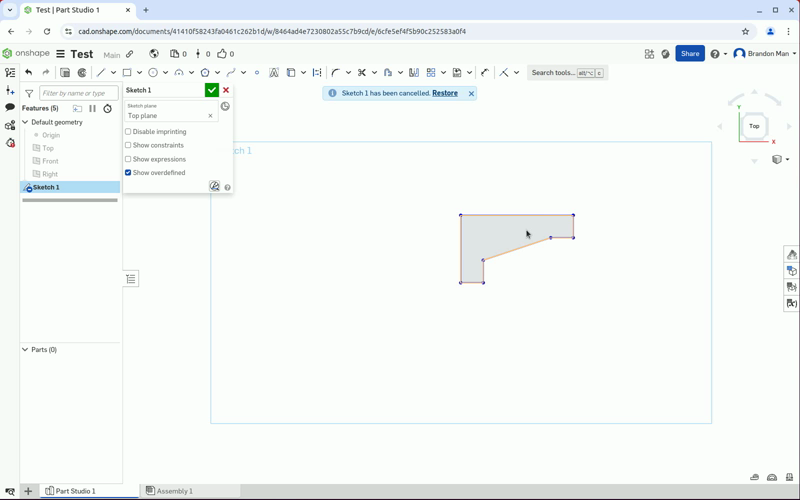
click(526, 229)
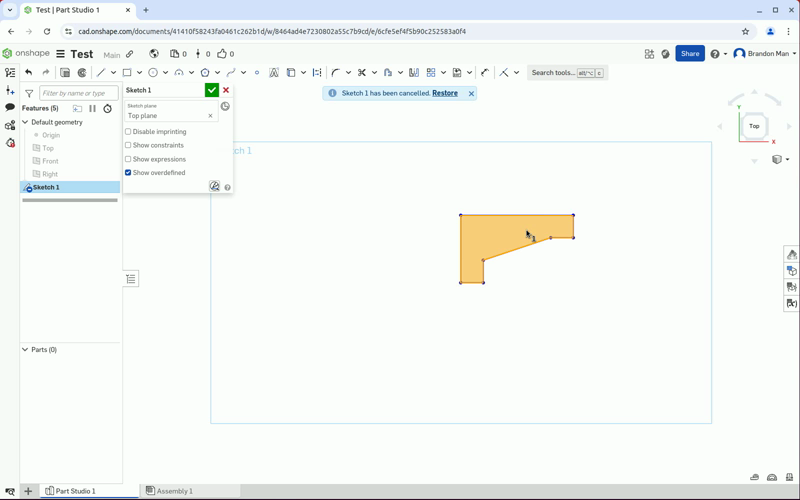
mouse_move(73, 352)
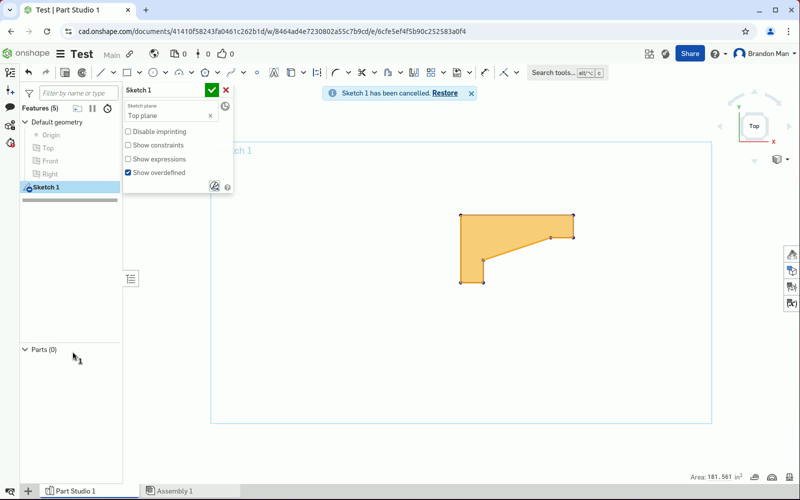
key(shift+y)
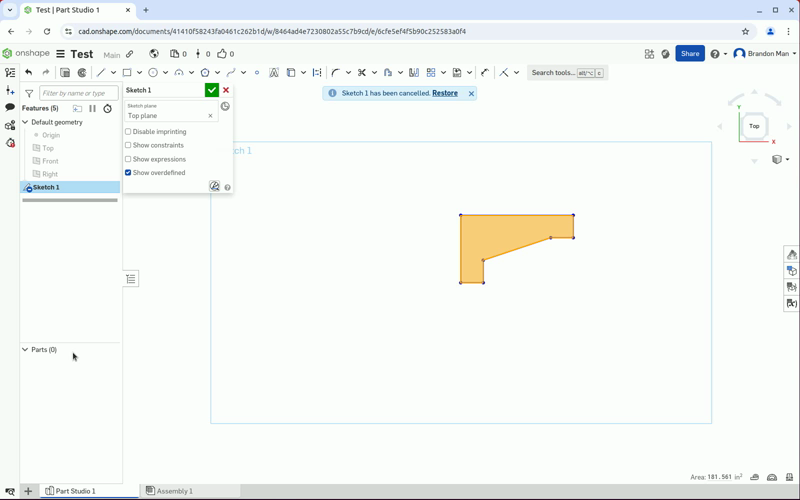
key(shift+e)
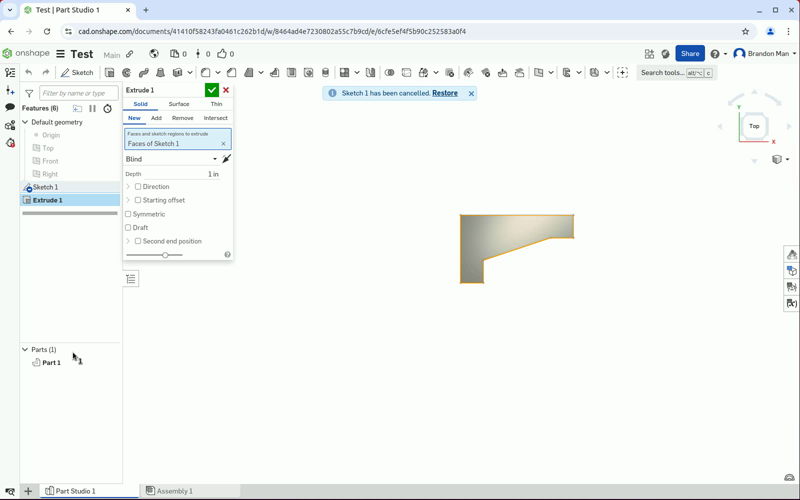
mouse_move(143, 106)
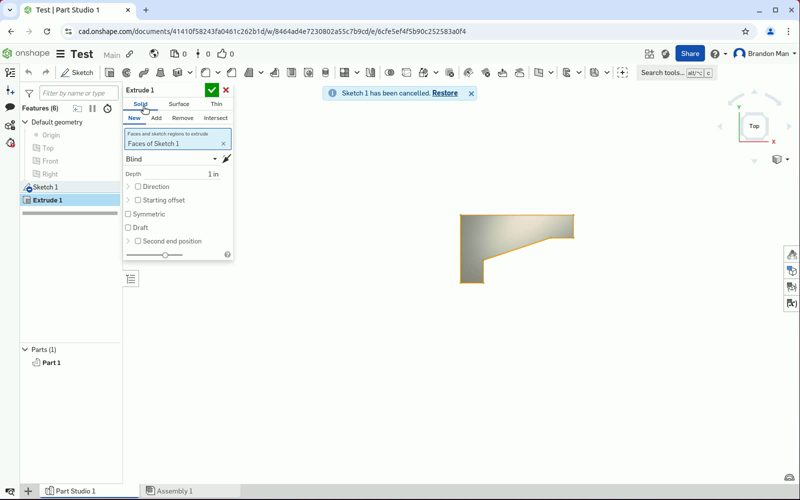
click(143, 106)
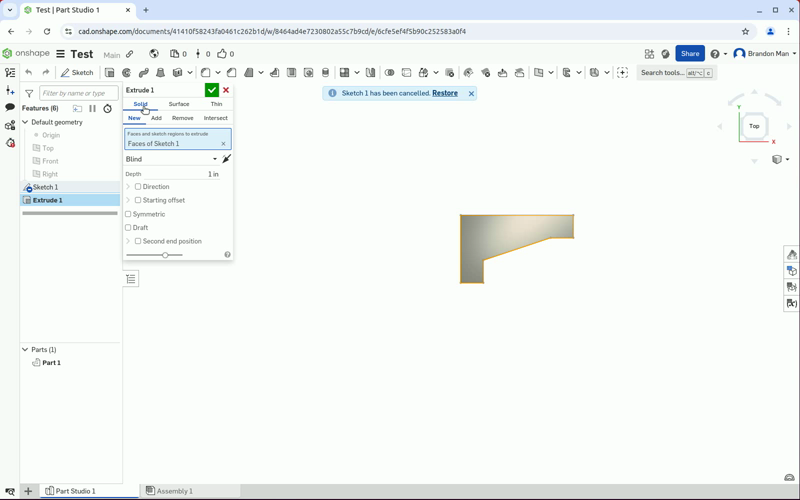
mouse_move(137, 120)
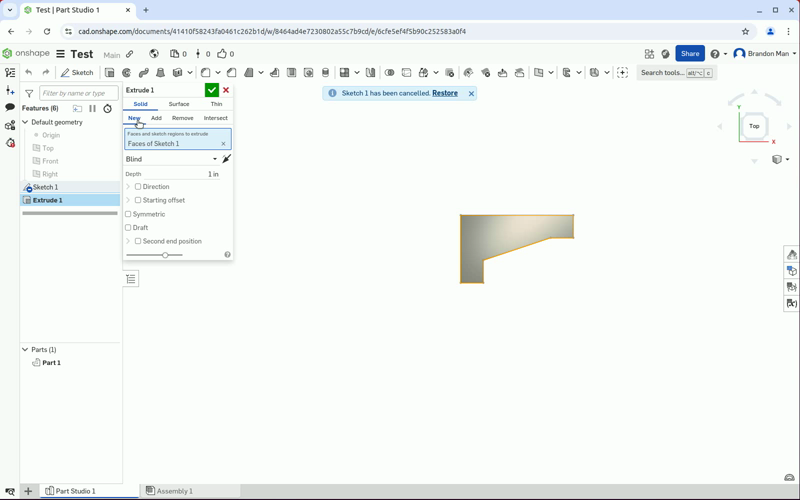
click(137, 120)
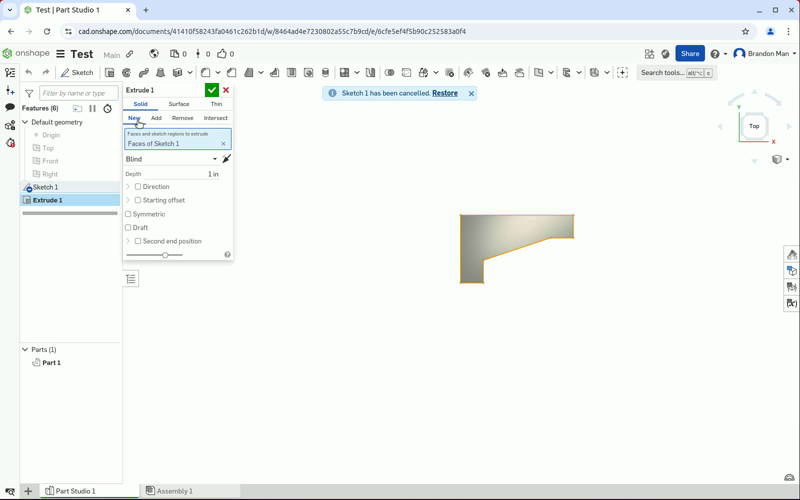
key(tab, 4)
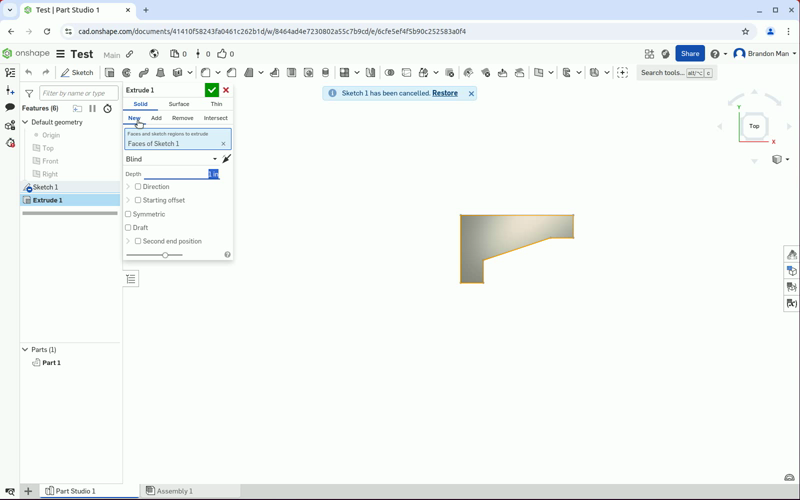
text(9.147)
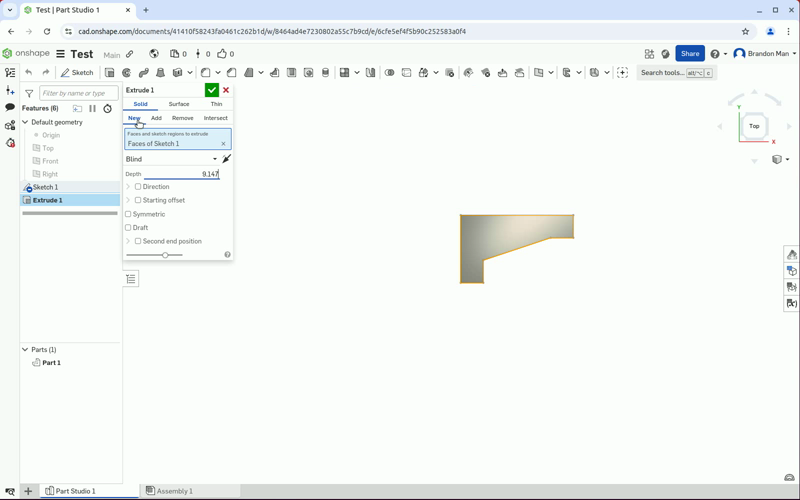
key(enter)
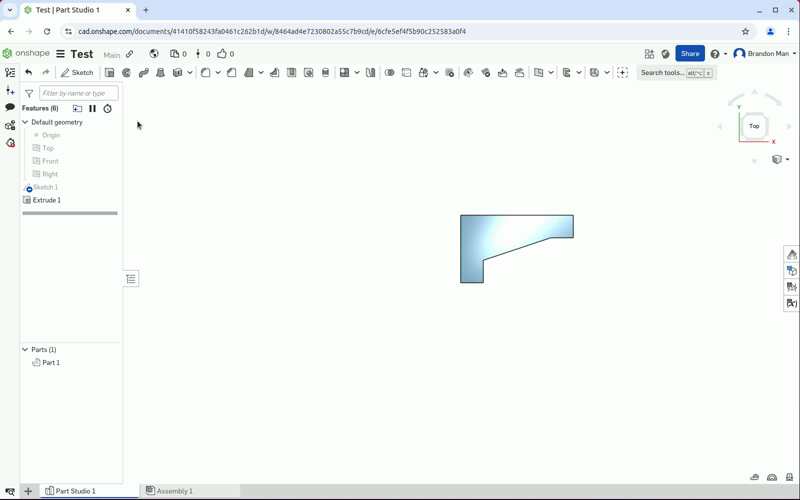
key(shift+h)
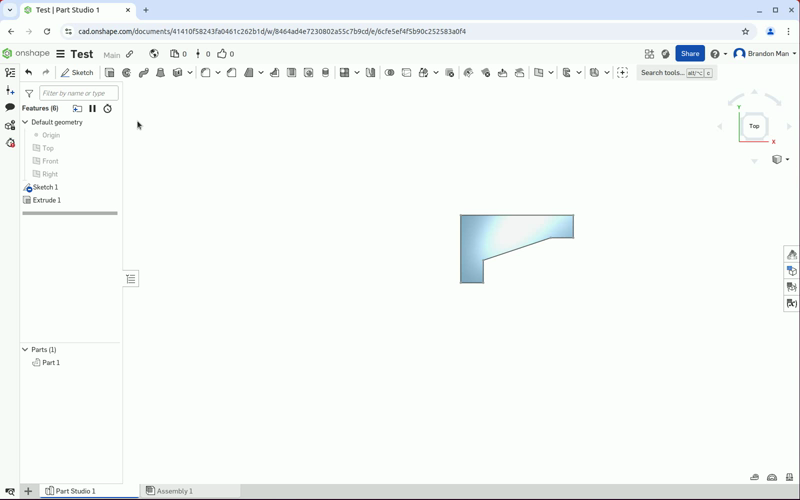
key(shift+h)
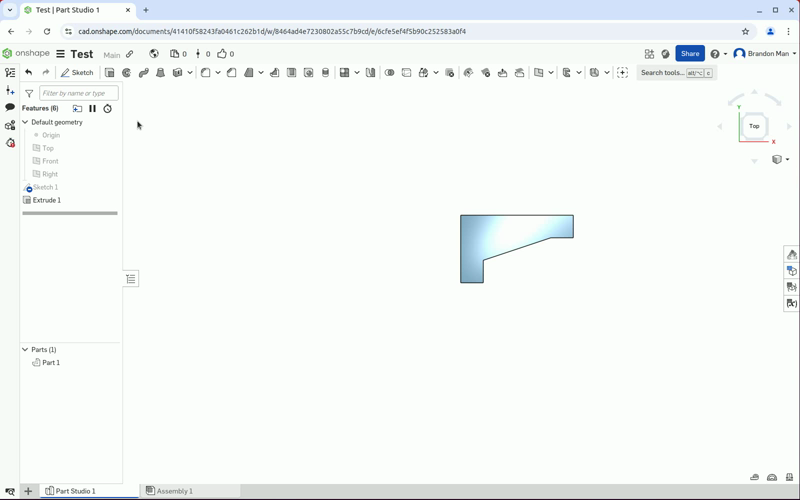
mouse_move(73, 189)
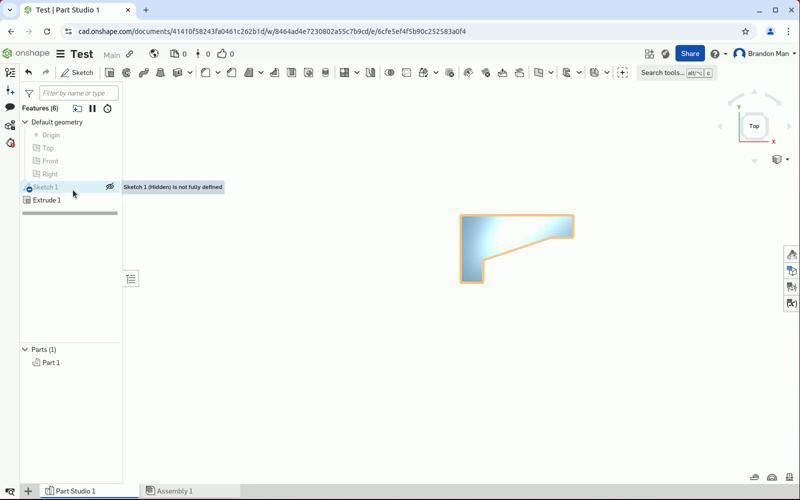
click(73, 189)
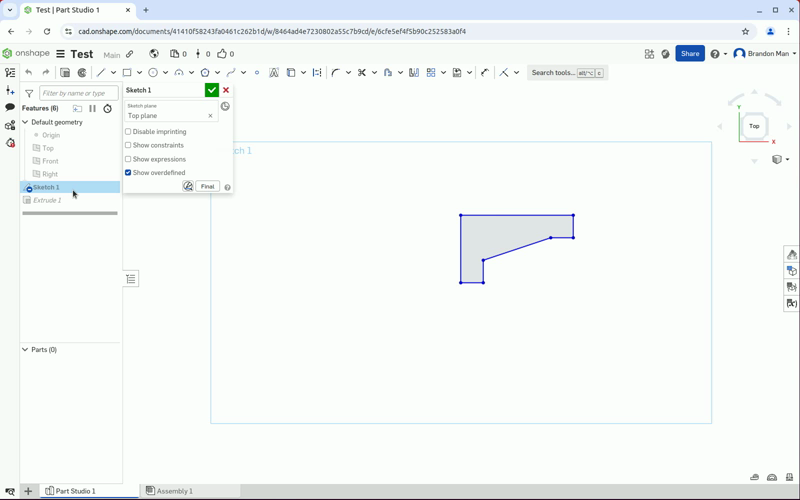
mouse_move(229, 92)
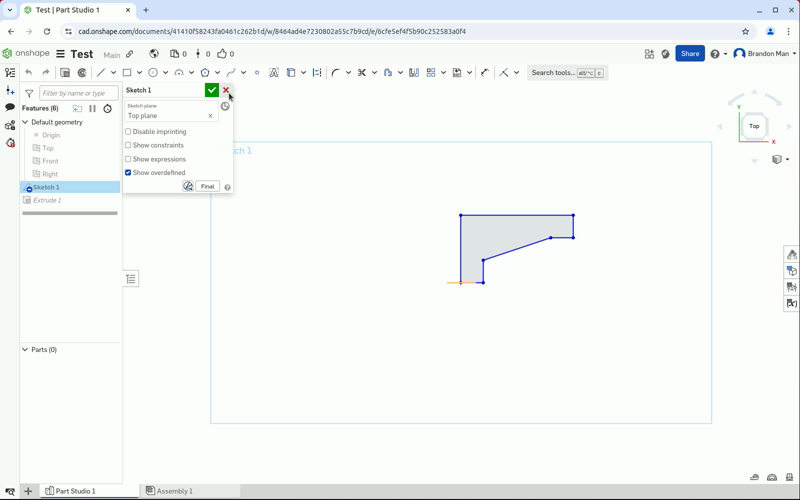
click(229, 92)
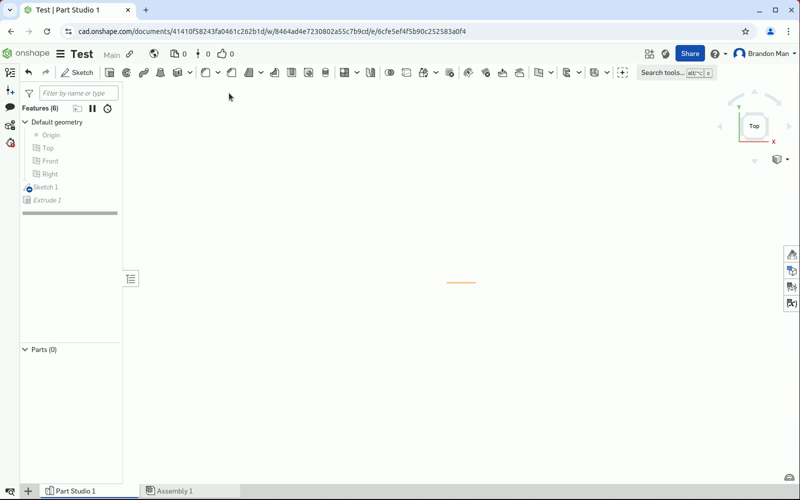
mouse_move(541, 75)
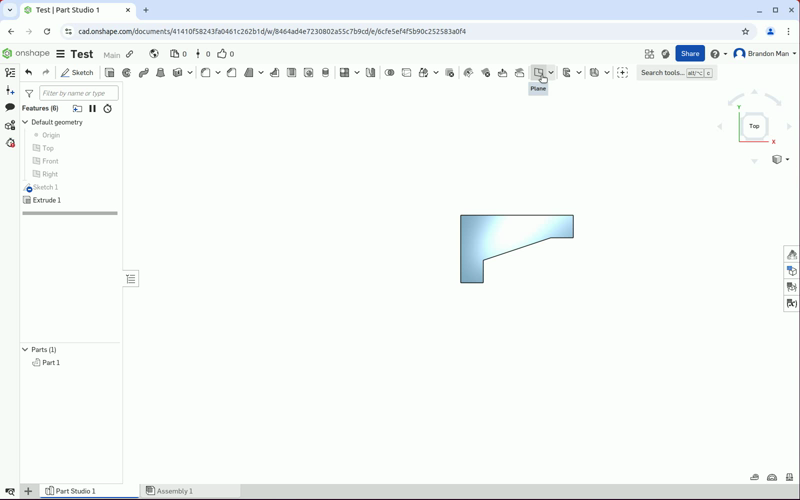
click(541, 75)
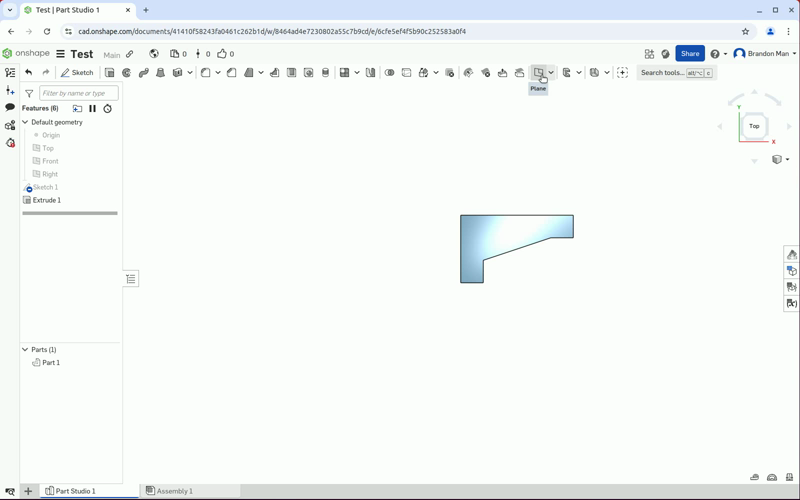
mouse_move(73, 150)
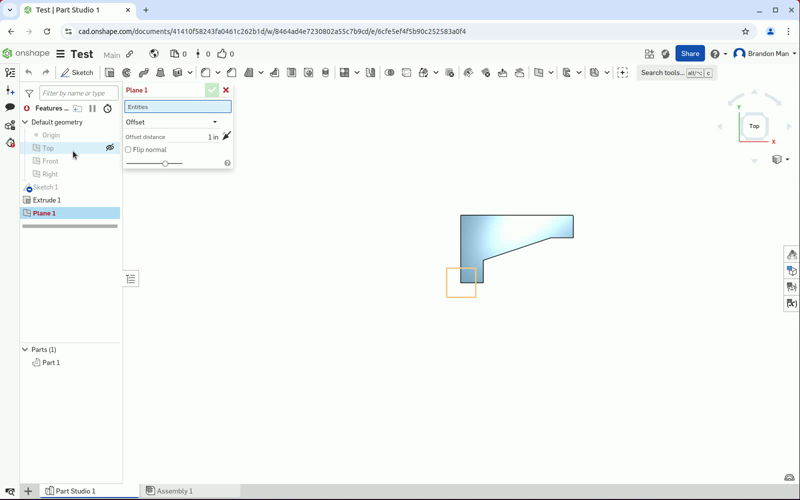
click(73, 150)
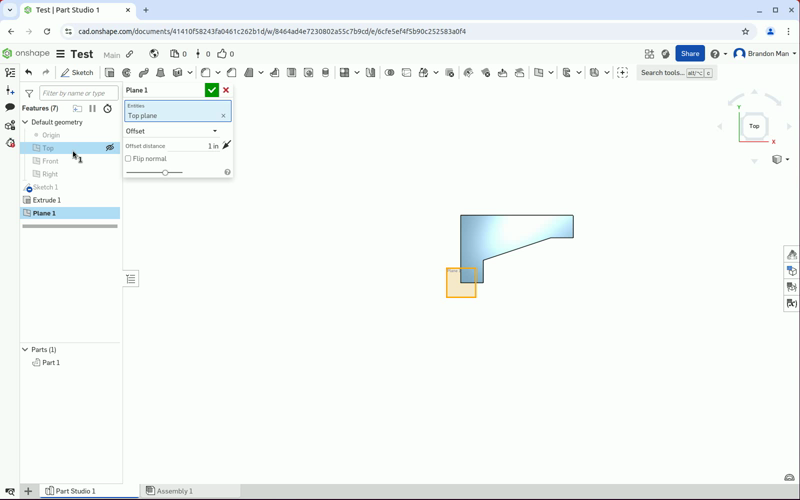
key(tab, 2)
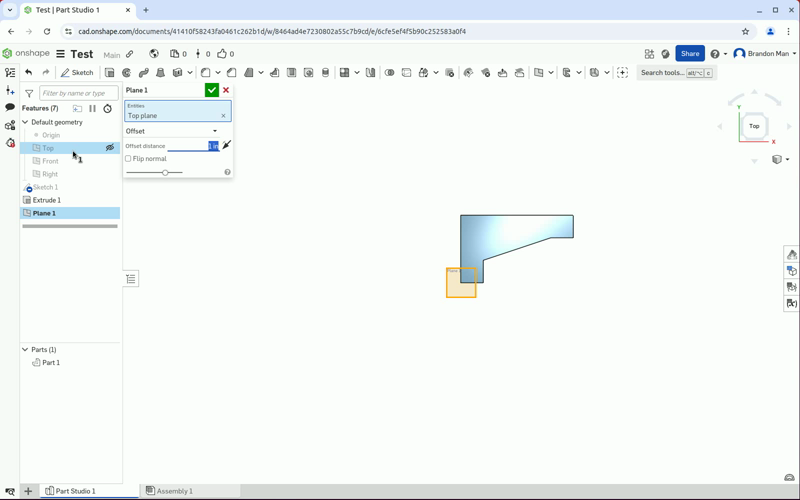
text(9.151)
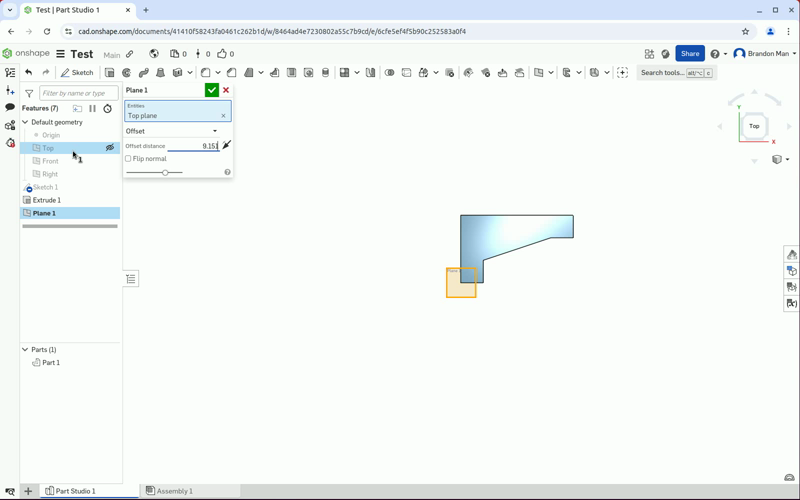
key(enter, 2)
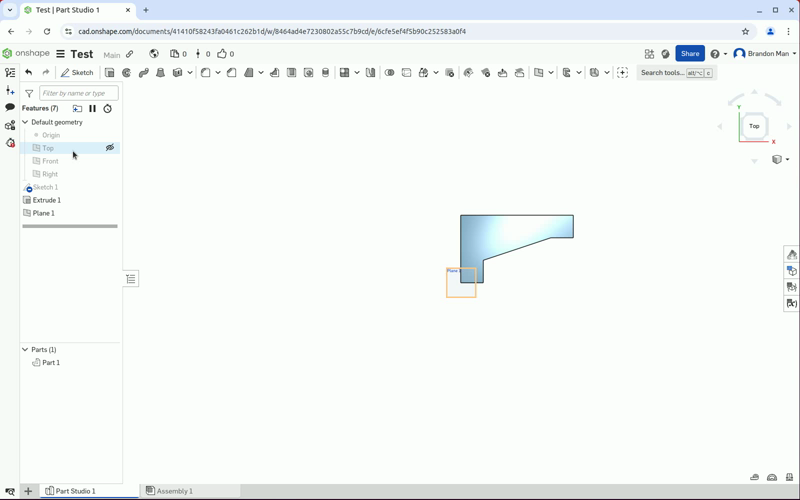
key(shift+s)
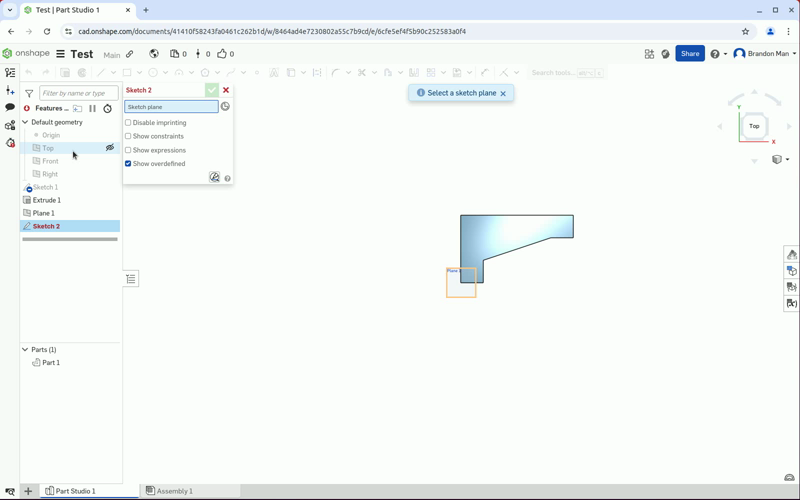
mouse_move(73, 215)
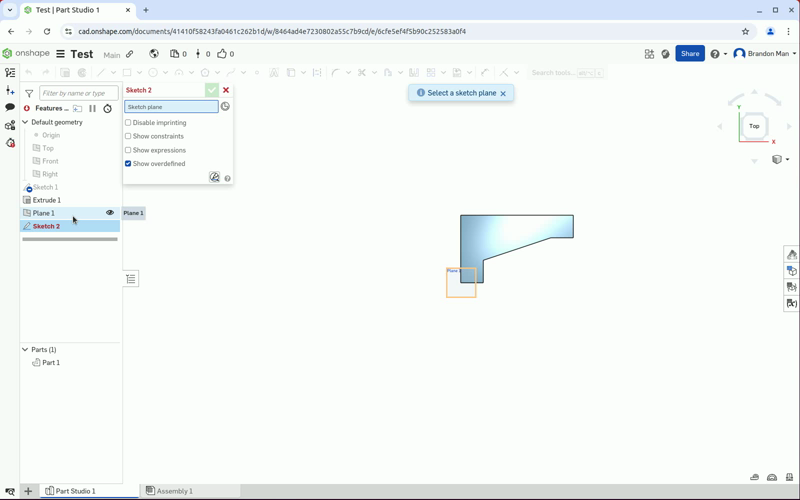
click(73, 215)
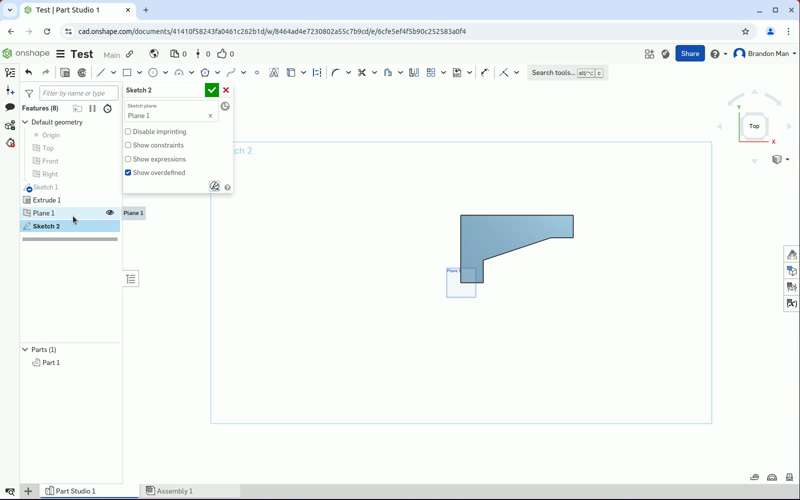
mouse_move(73, 352)
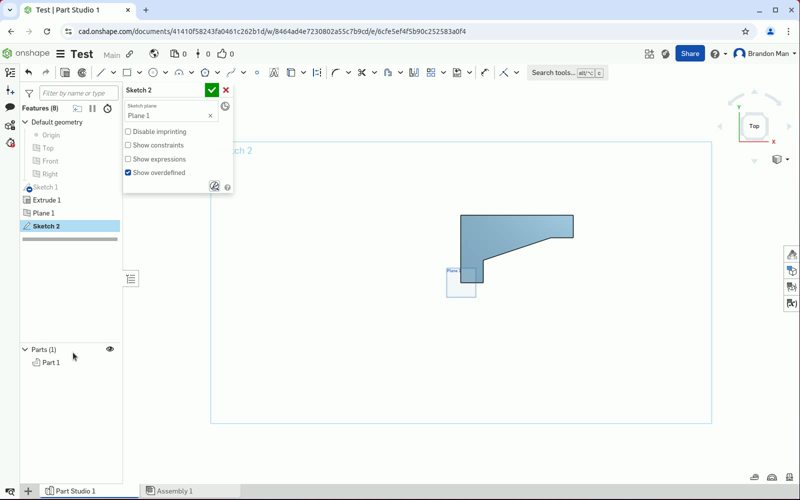
key(y)
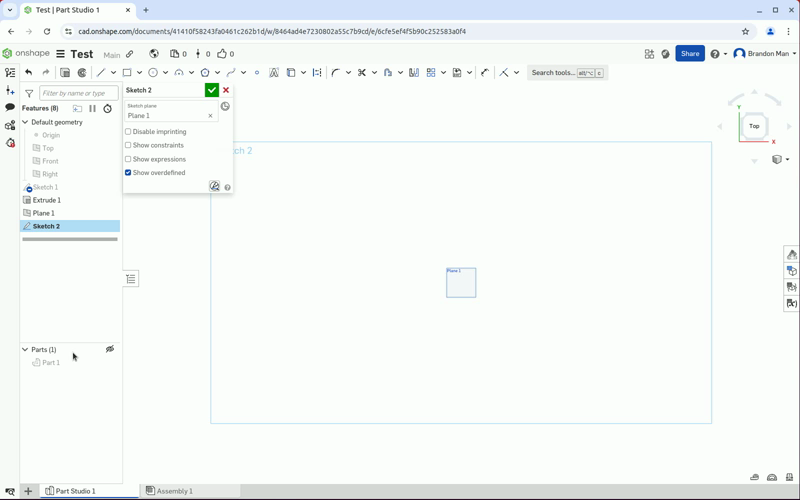
key(l)
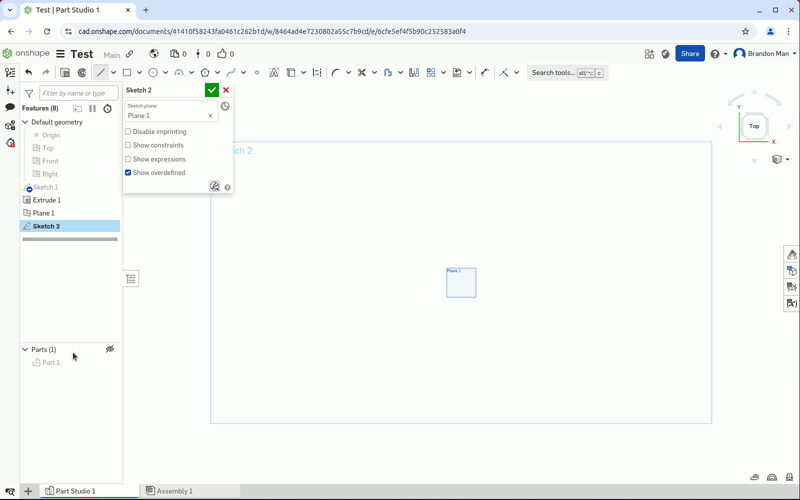
key_down(shift)
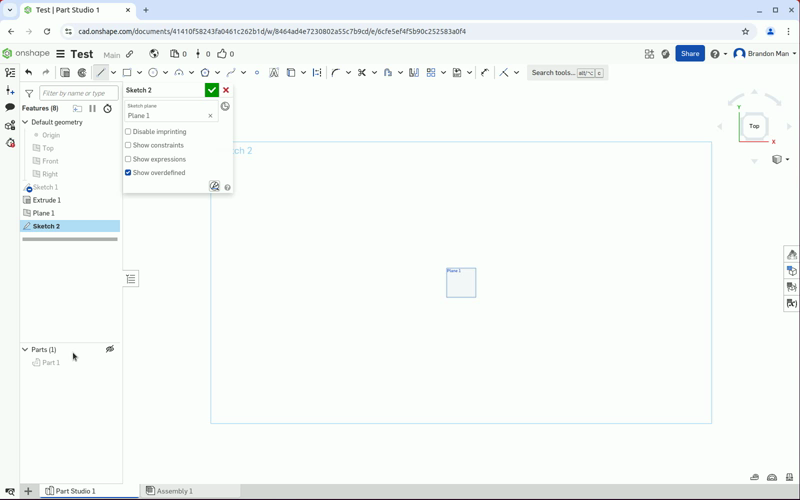
mouse_move(483, 261)
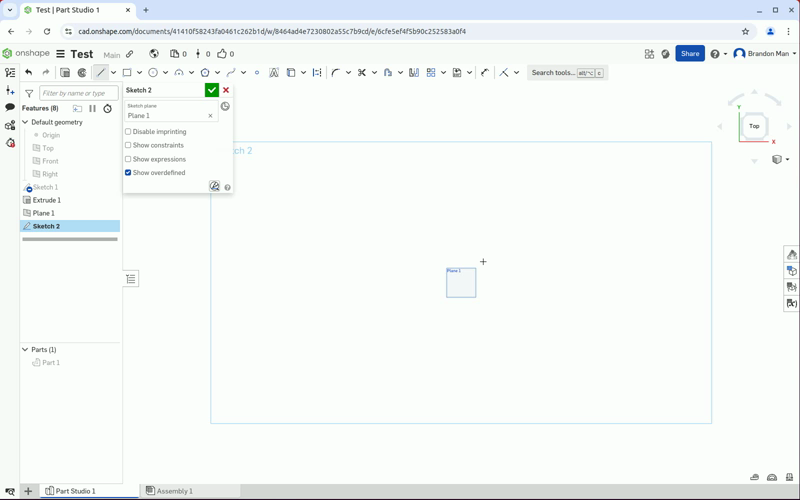
click(483, 261)
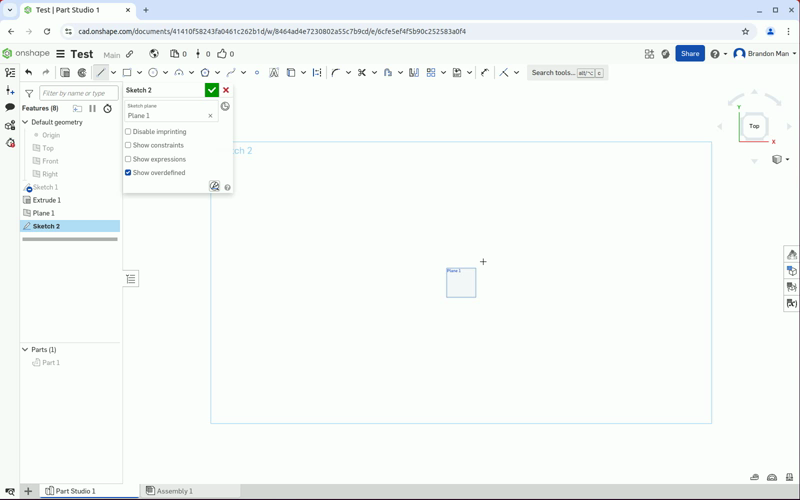
key_up(shift)
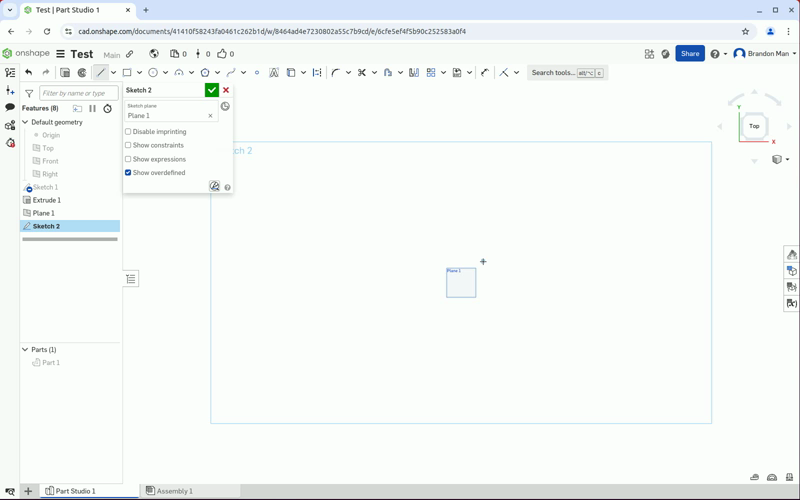
key_down(shift)
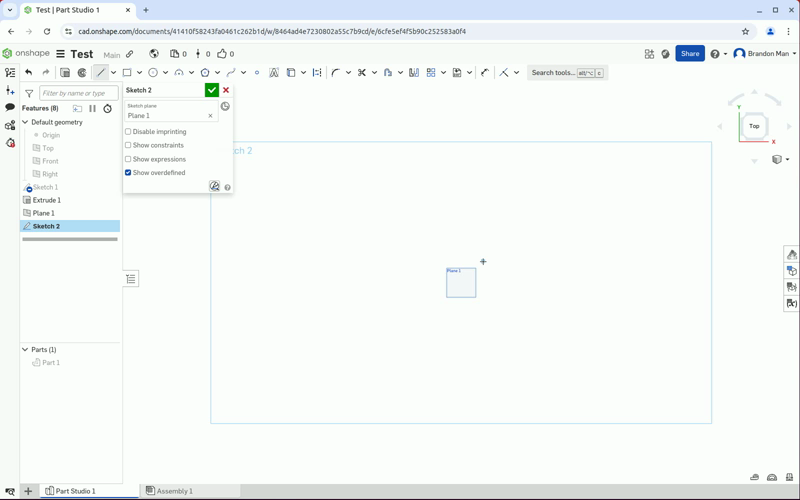
mouse_move(551, 238)
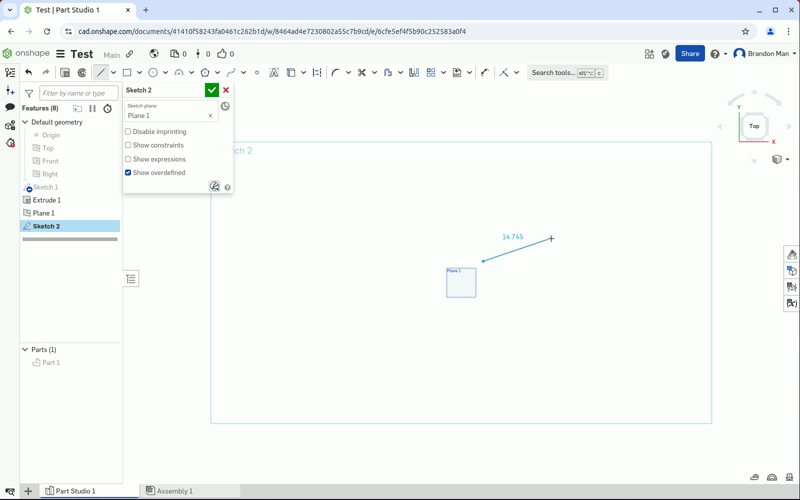
click(551, 238)
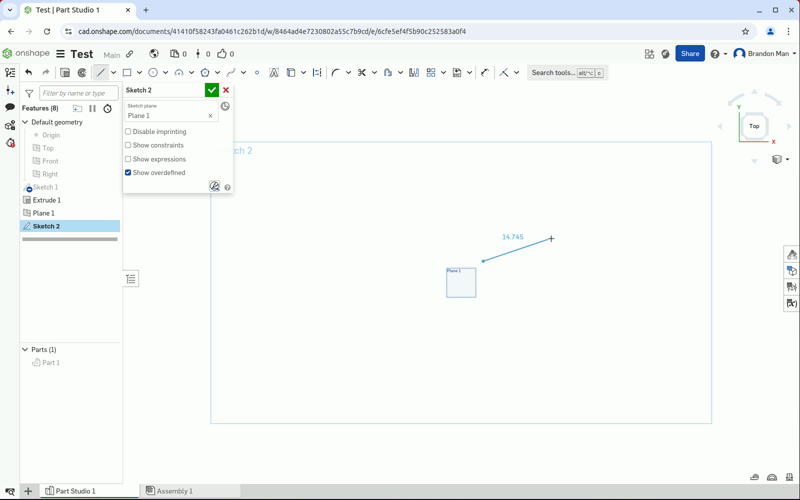
key_up(shift)
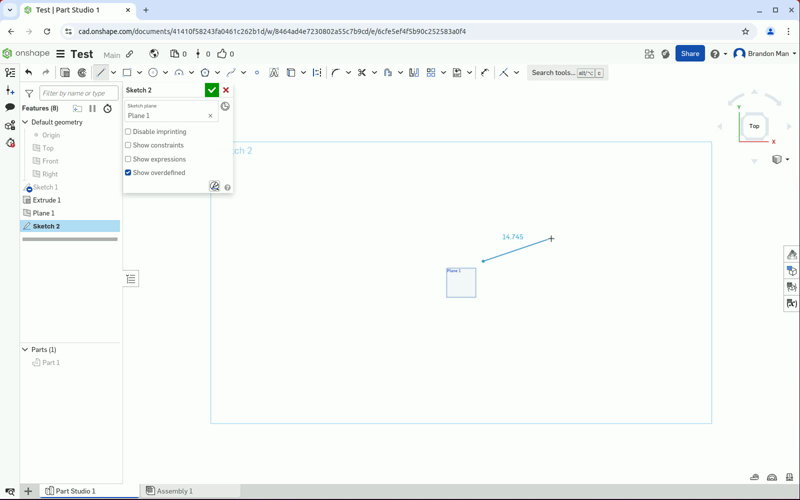
key_down(shift)
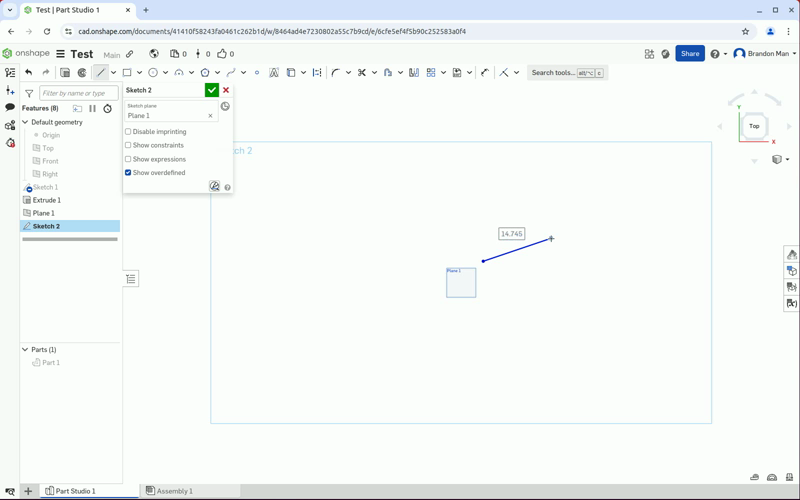
mouse_move(483, 238)
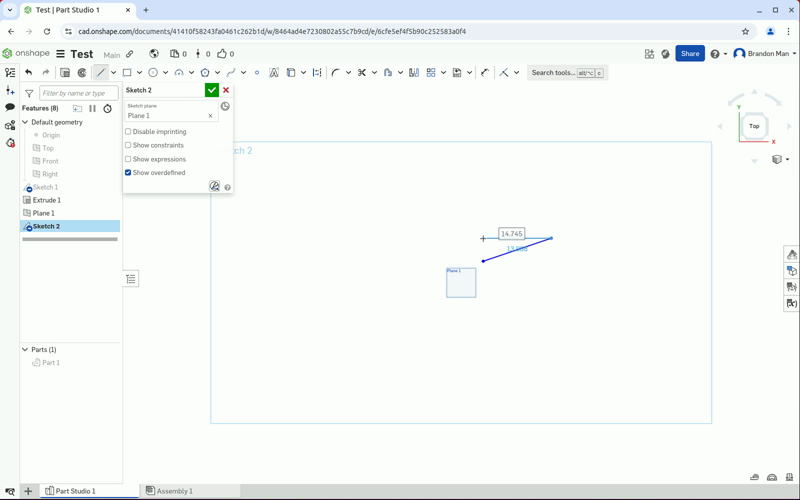
click(483, 238)
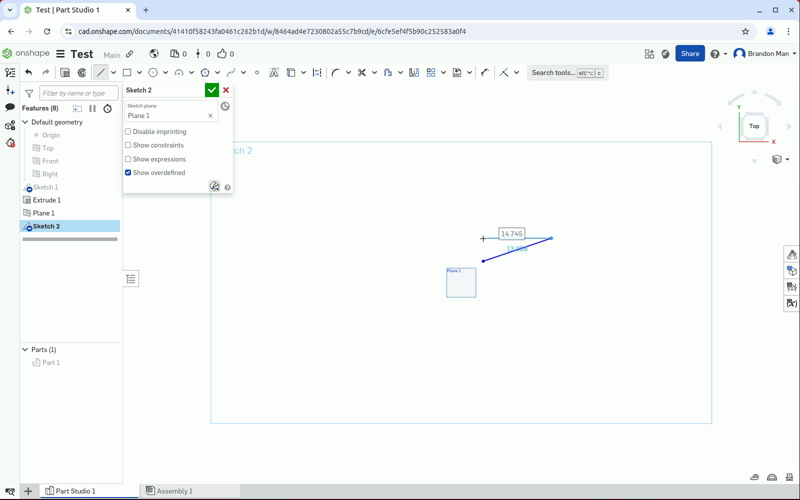
key_up(shift)
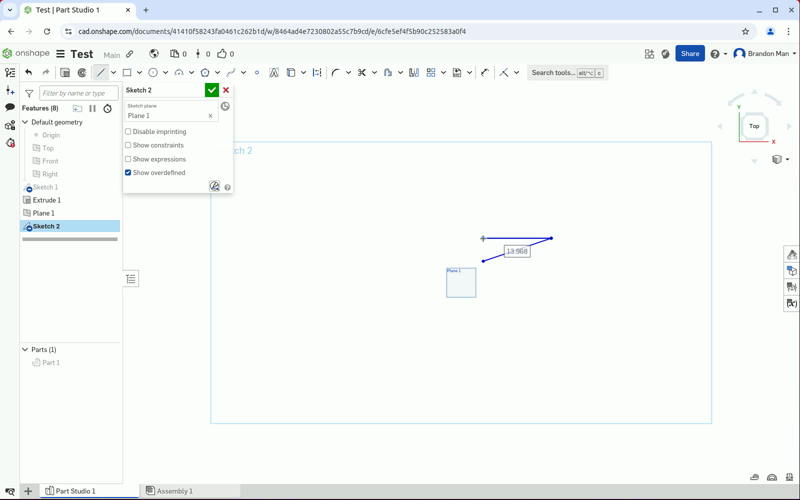
mouse_move(513, 238)
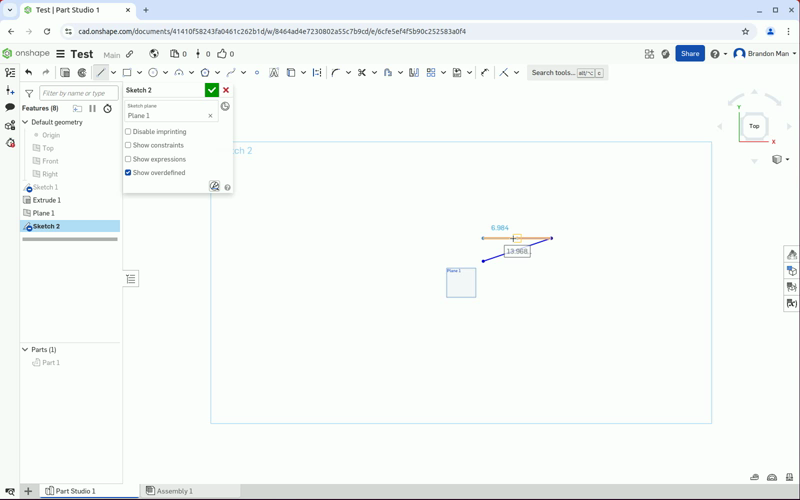
key_down(shift)
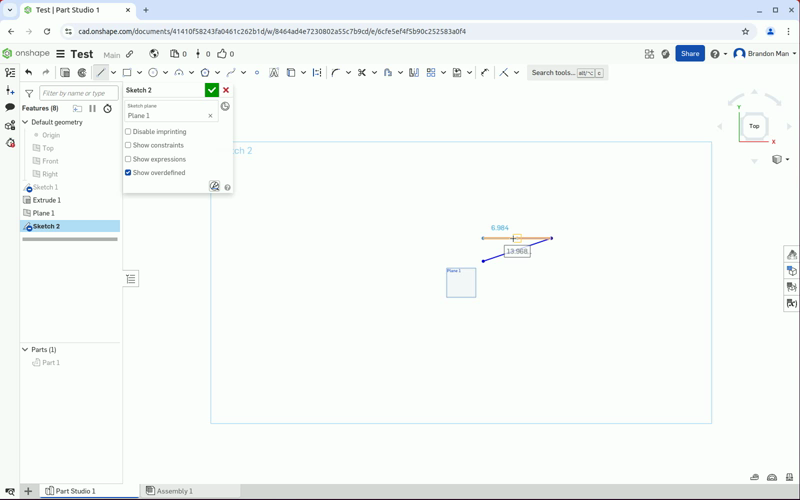
mouse_move(483, 261)
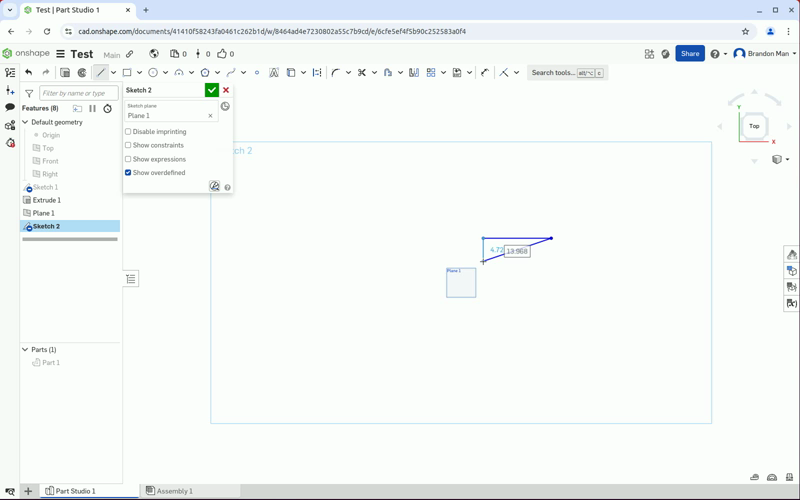
key_up(shift)
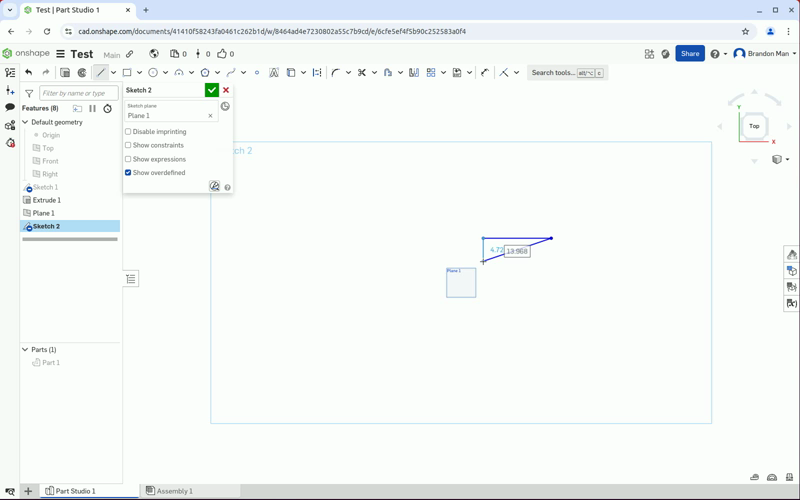
click(483, 261)
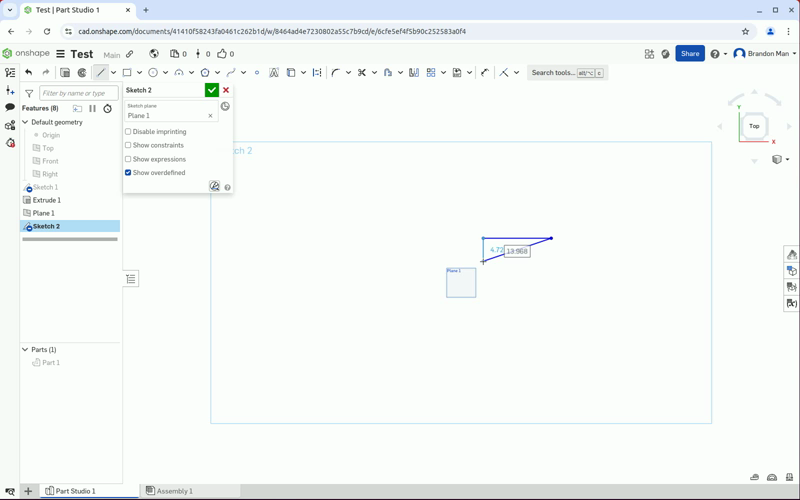
key(esc)
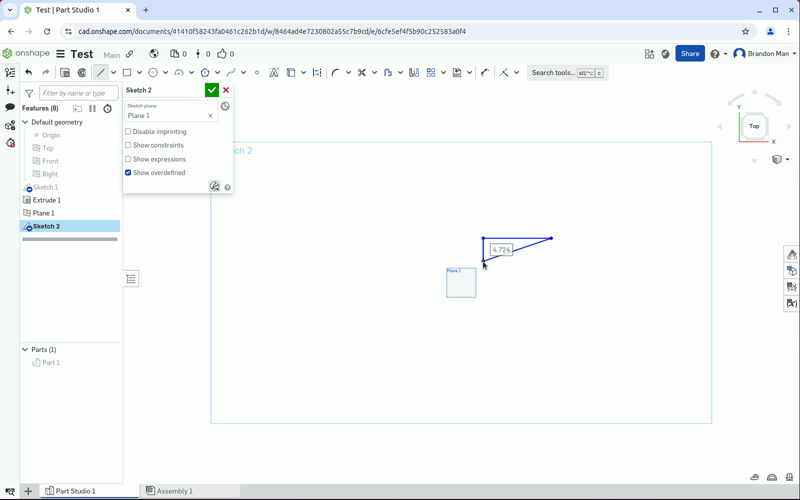
mouse_move(488, 251)
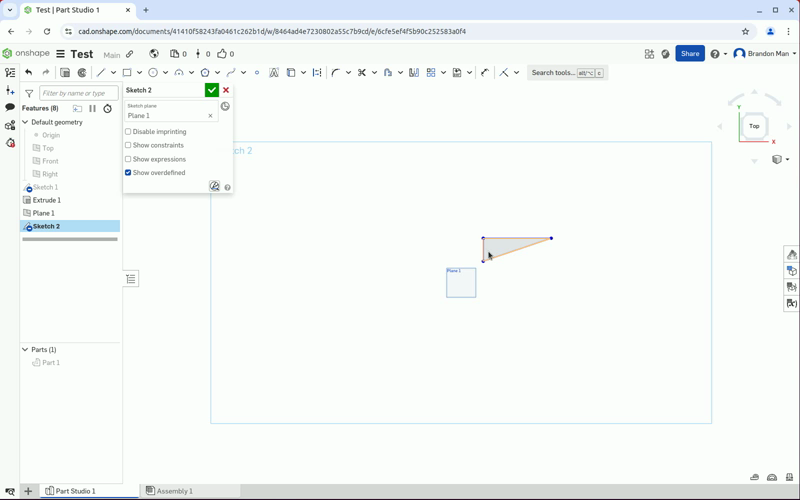
scroll(6)
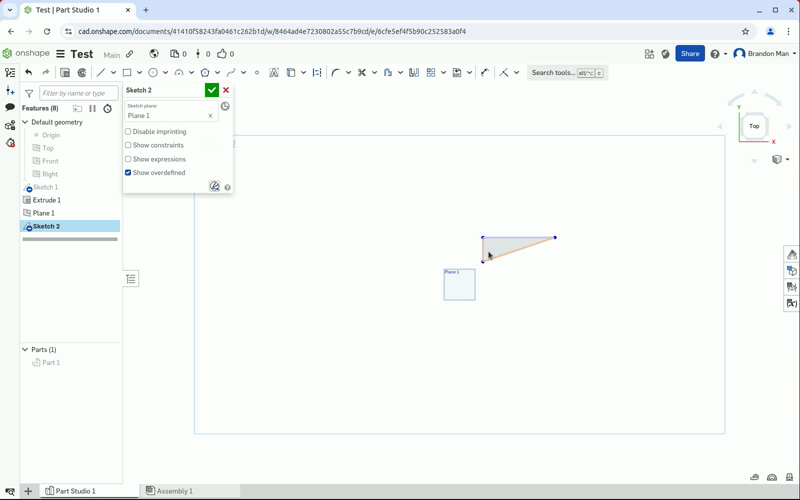
scroll(6)
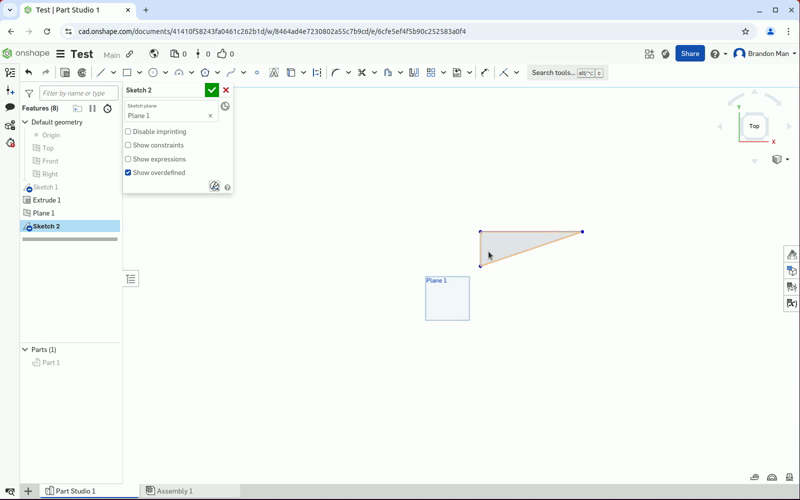
scroll(6)
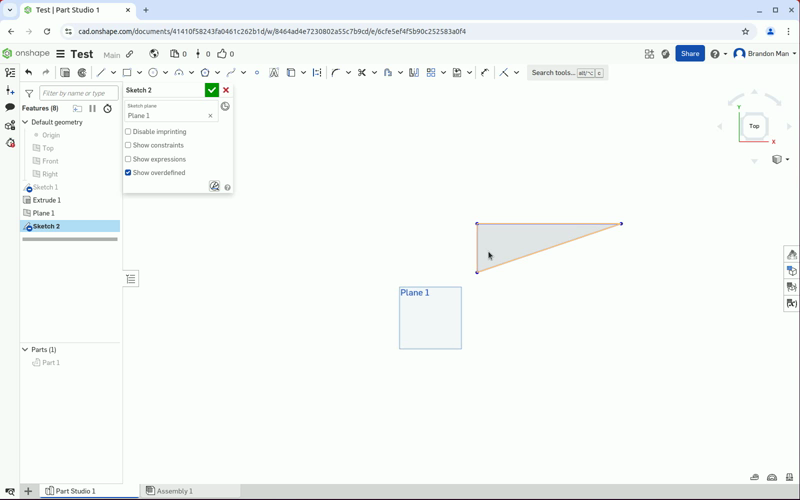
scroll(6)
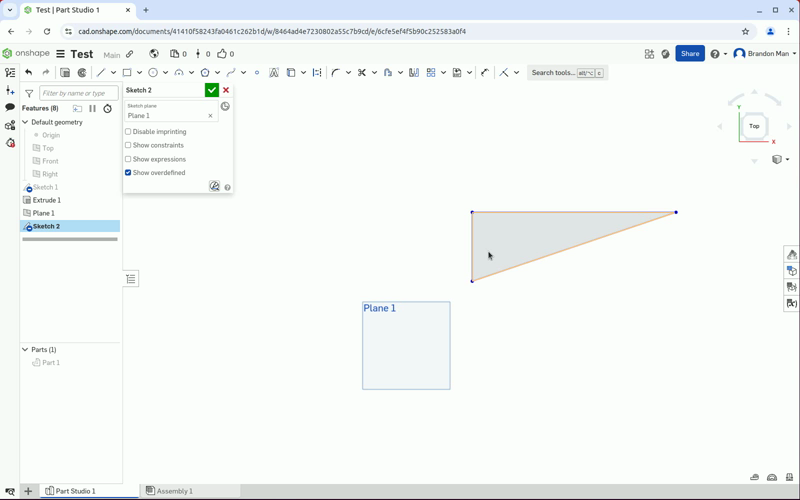
scroll(6)
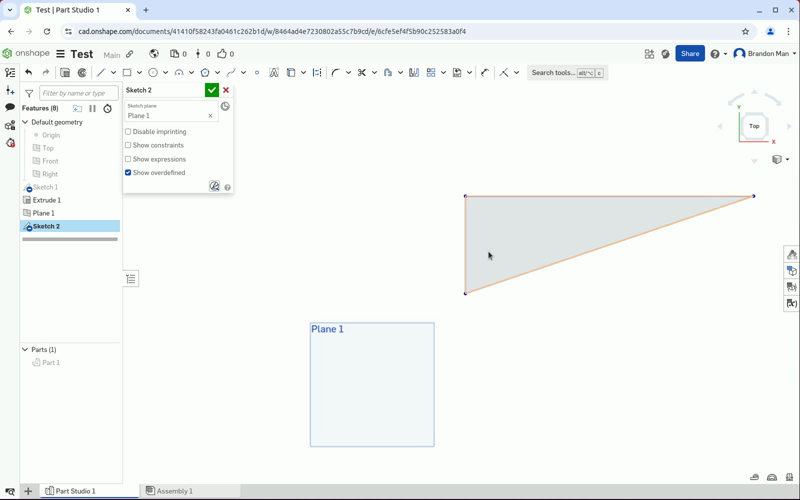
scroll(6)
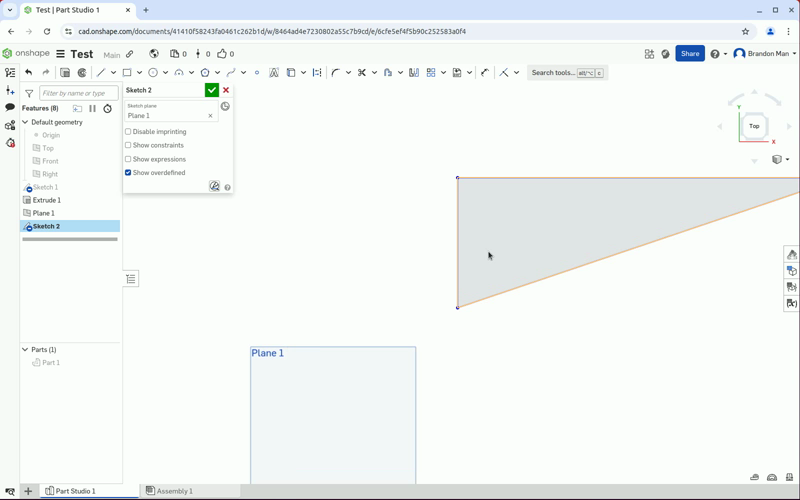
scroll(6)
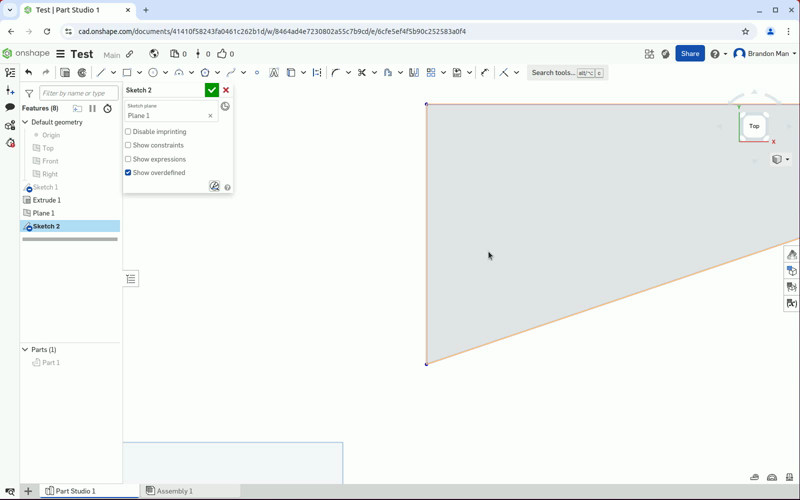
click(488, 251)
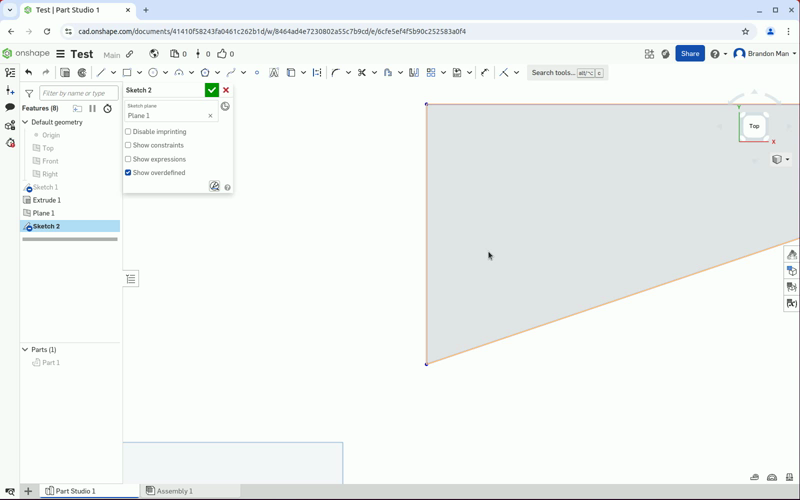
scroll(-6)
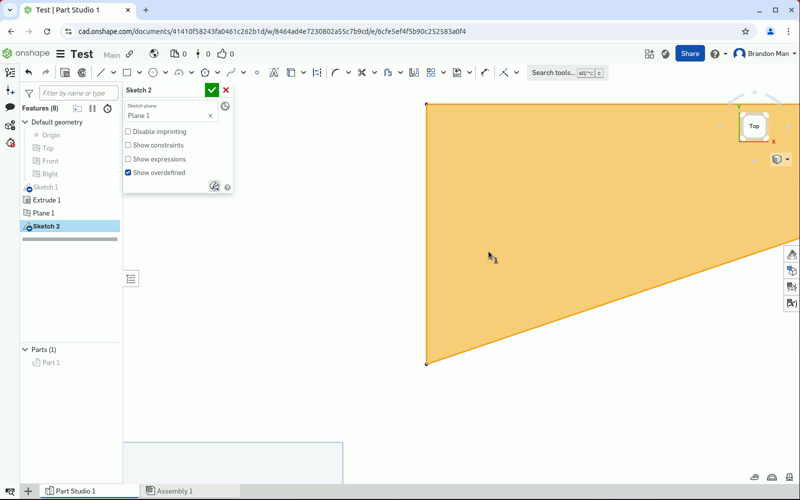
scroll(-6)
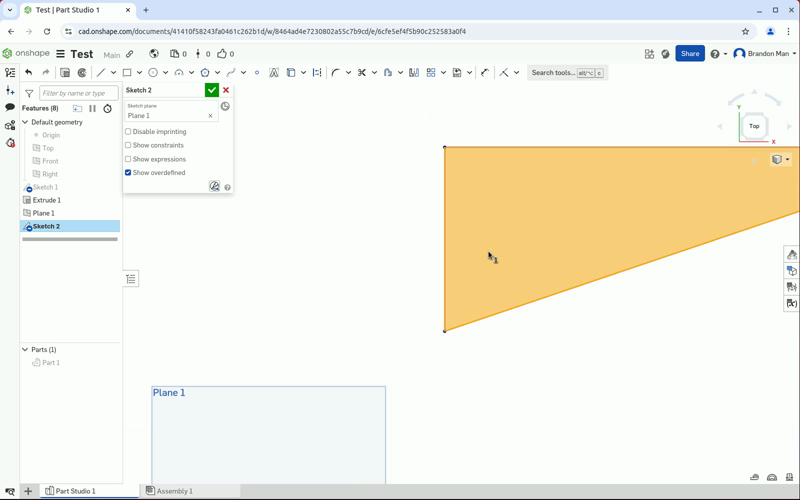
scroll(-6)
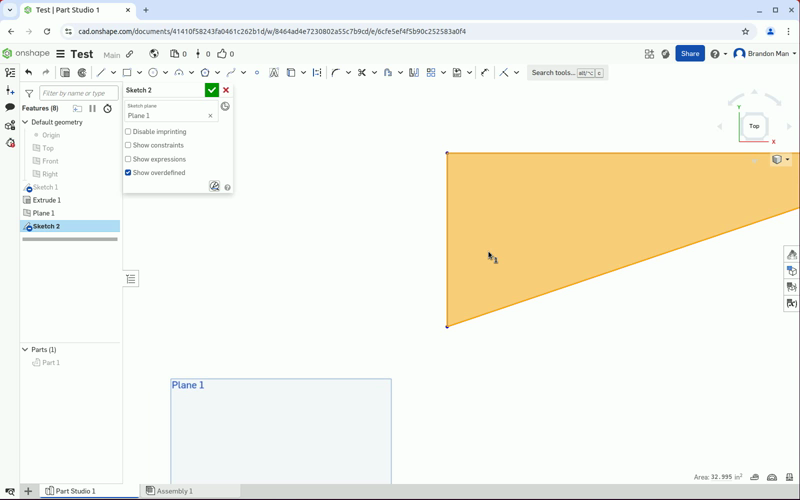
scroll(-6)
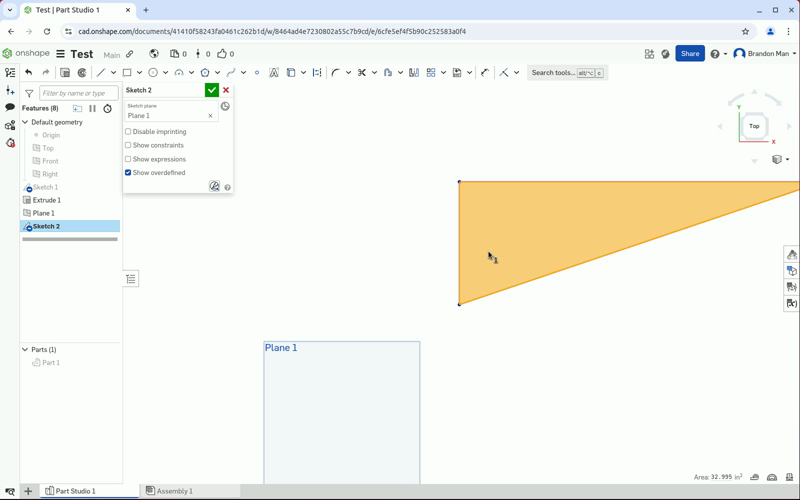
scroll(-6)
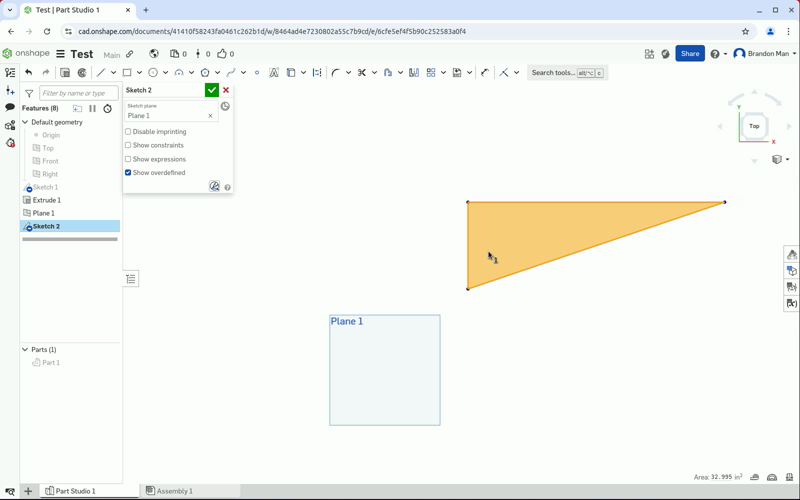
scroll(-6)
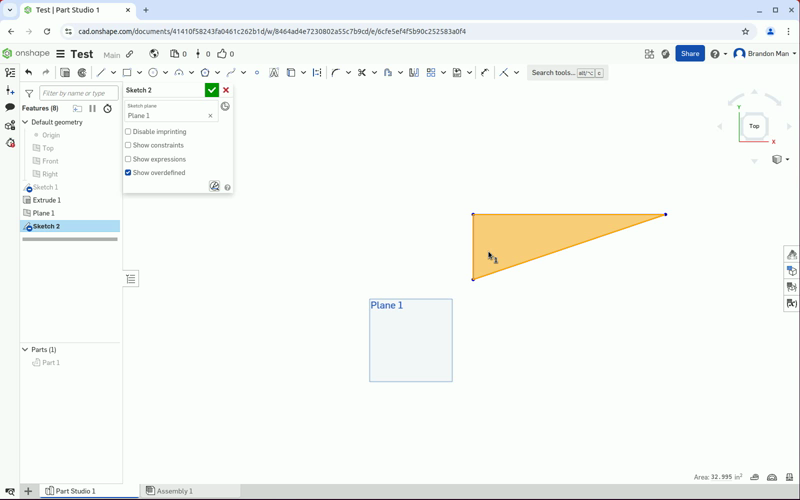
scroll(-6)
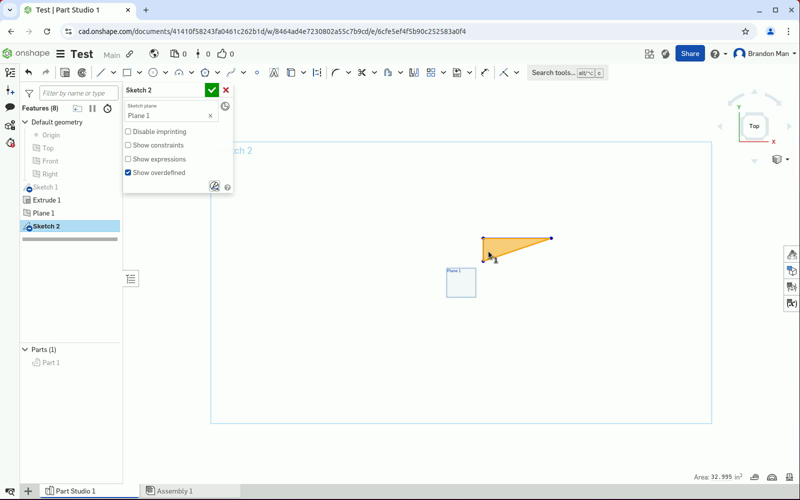
mouse_move(73, 352)
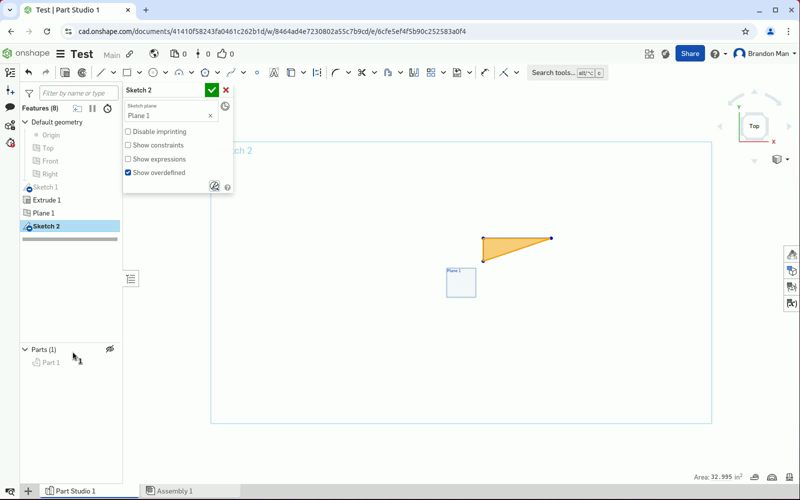
key(shift+y)
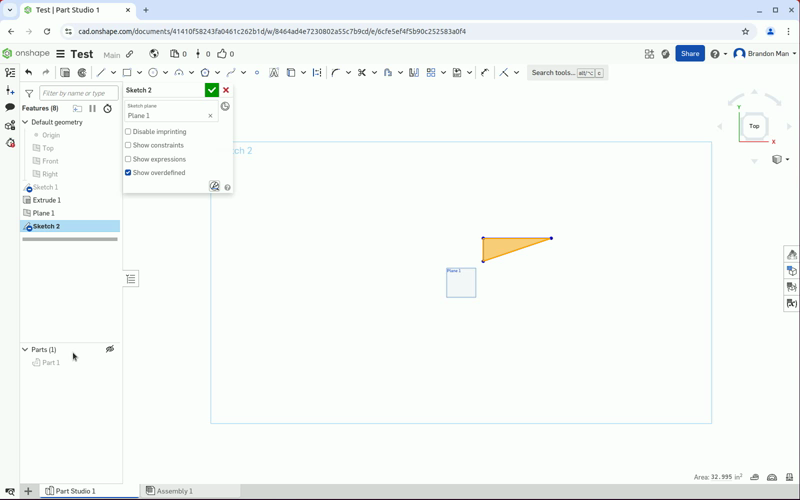
key(shift+e)
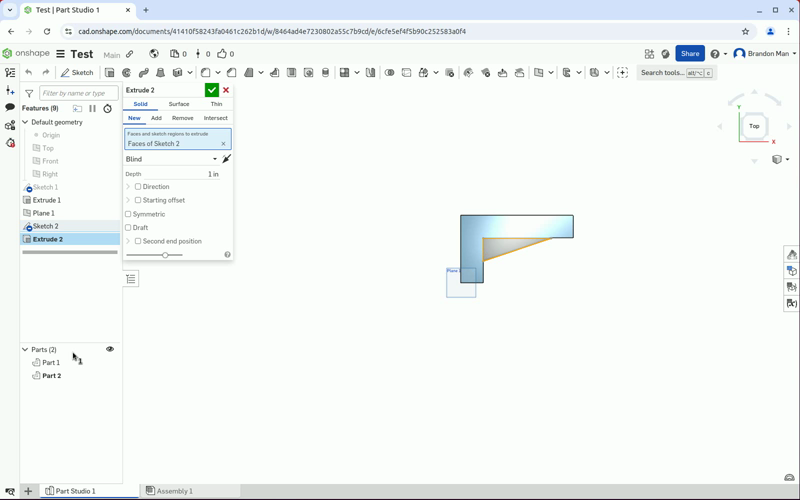
mouse_move(143, 106)
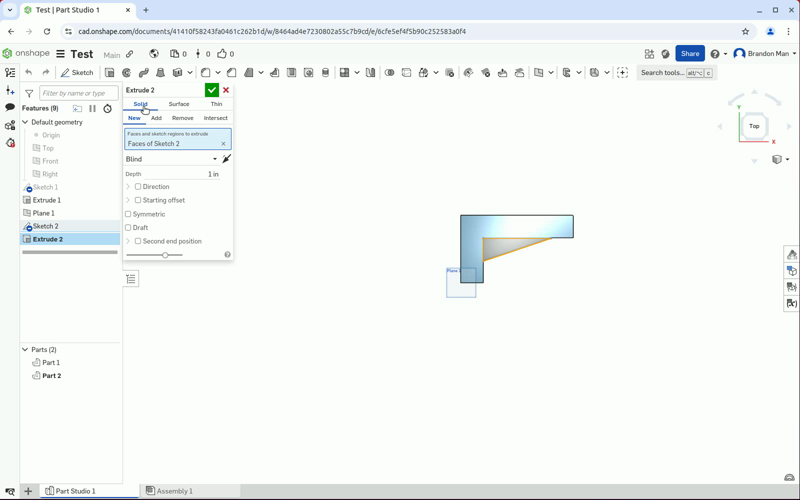
click(143, 106)
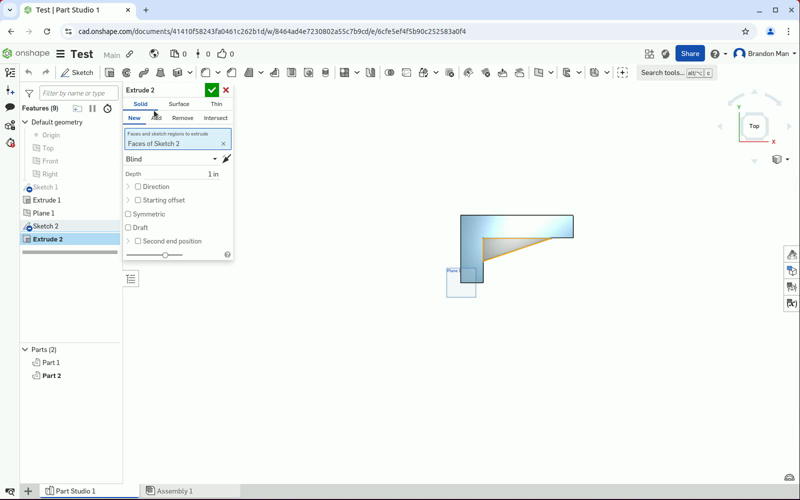
mouse_move(186, 120)
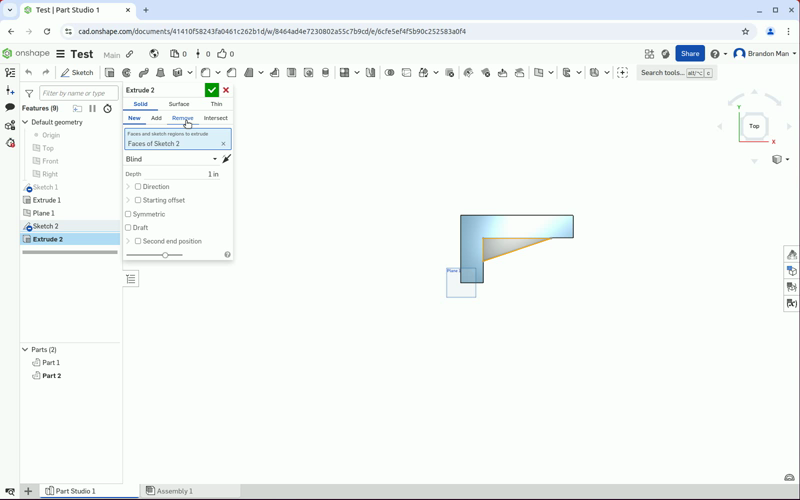
click(186, 120)
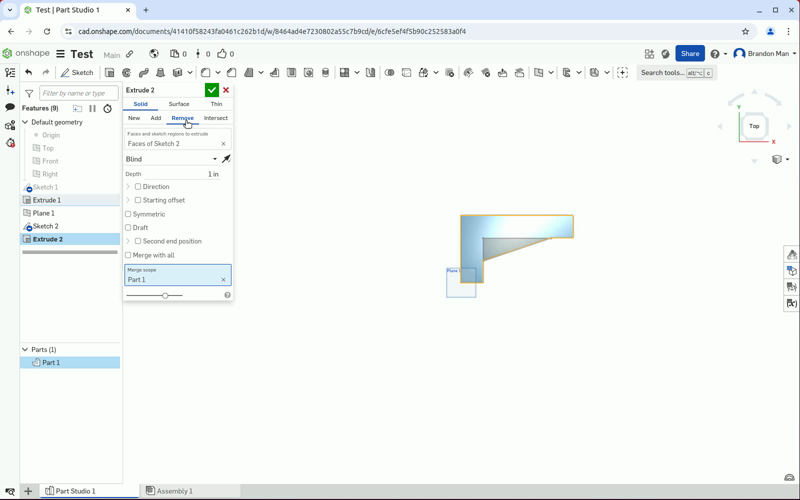
key(tab, 4)
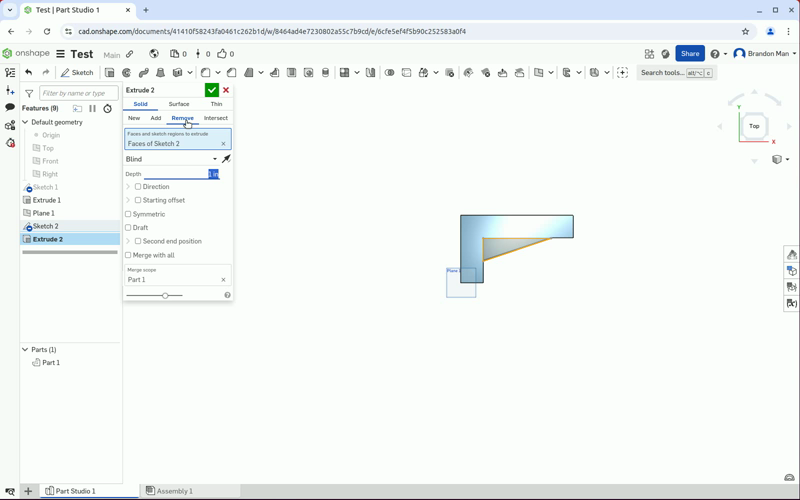
text(4.574)
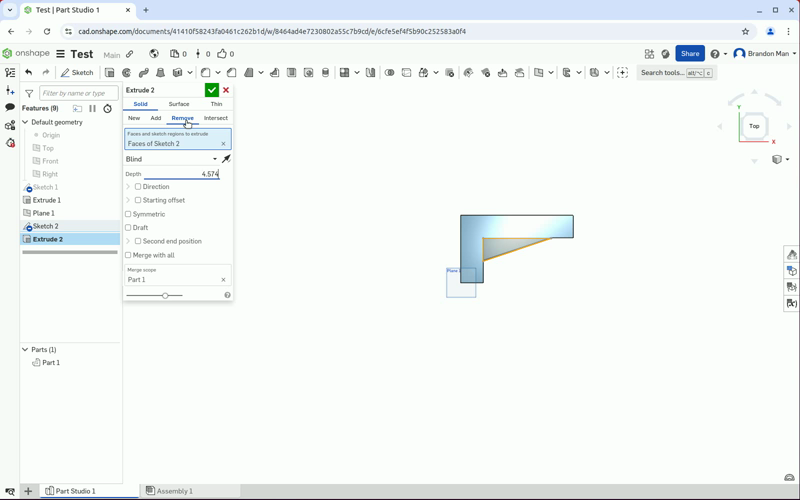
key(tab, 6)
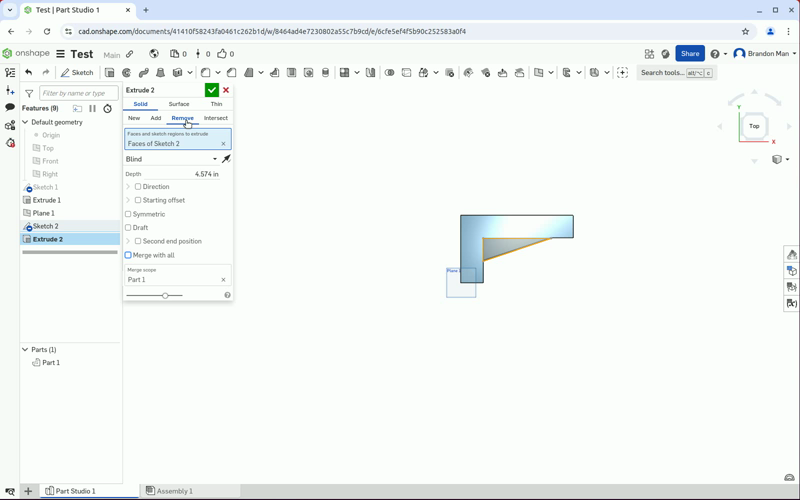
key(space)
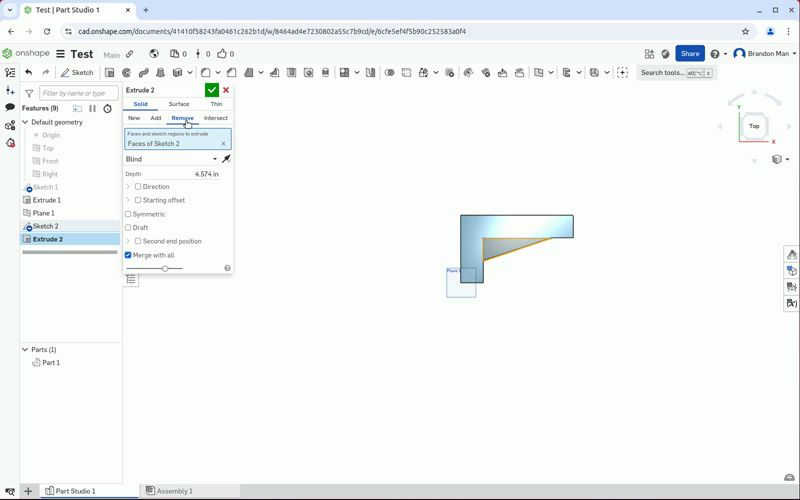
key(enter)
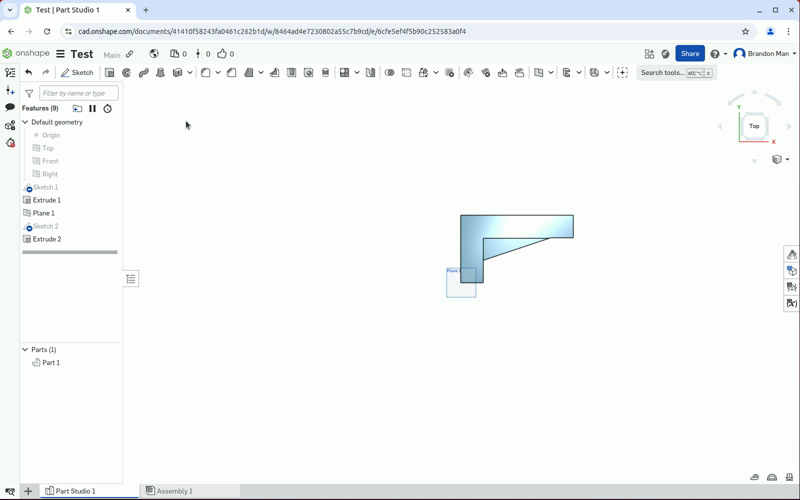
key(shift+h)
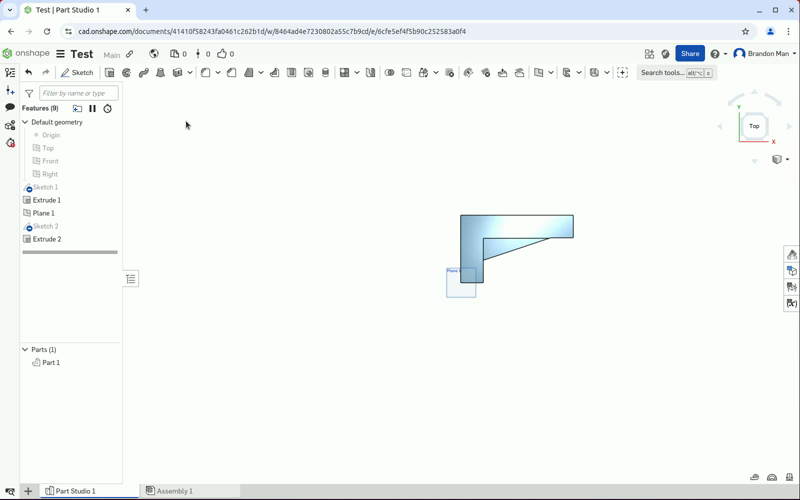
key(shift+h)
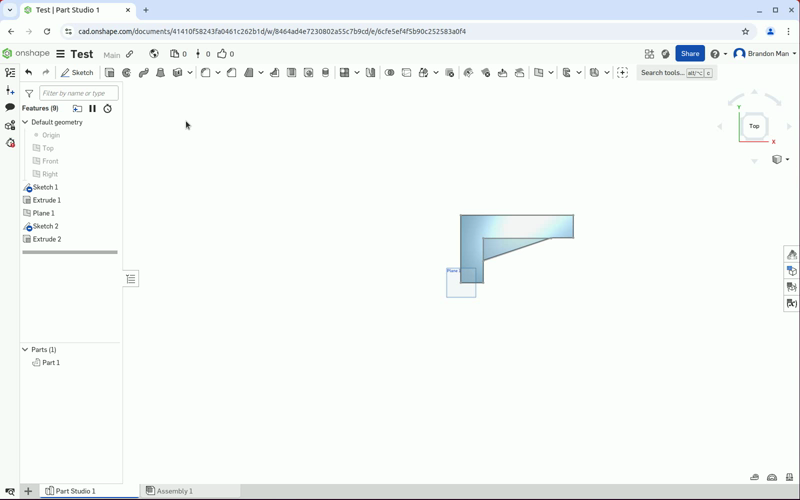
key(shift+7)
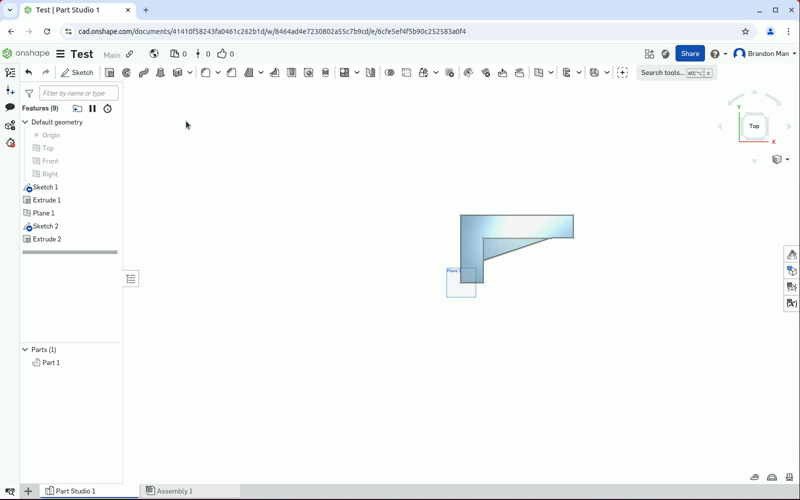
key(up, 3)
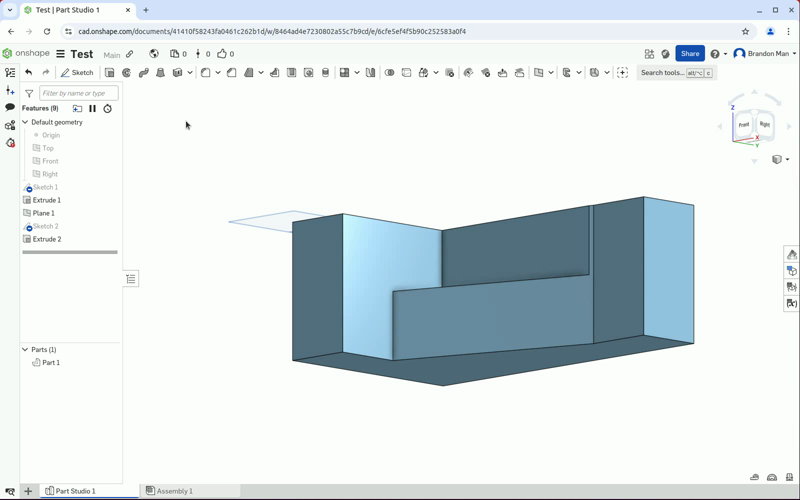
key(left, 3)
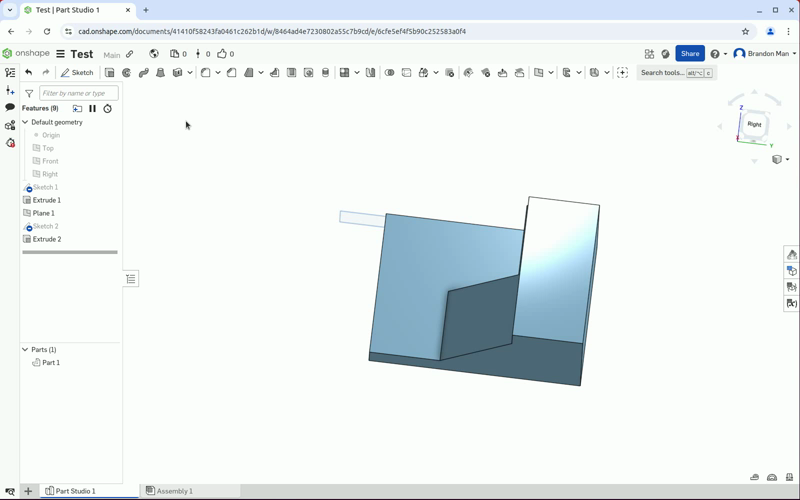
key(right, 3)
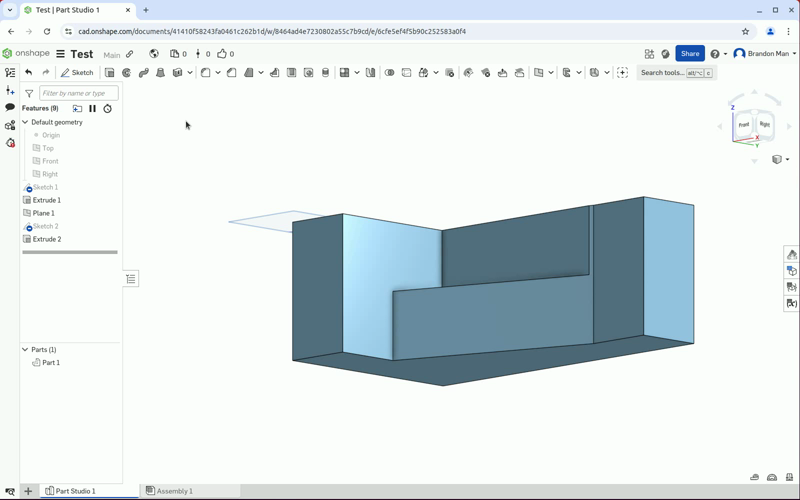
key(down, 3)
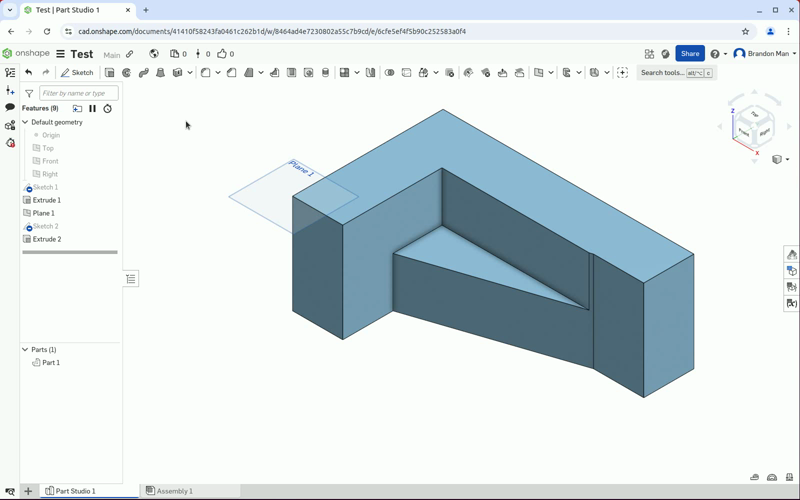
mouse_move(73, 189)
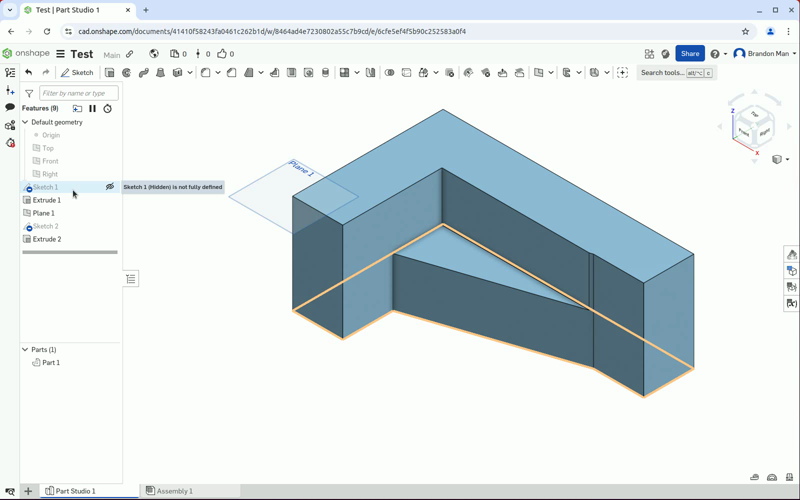
click(73, 189)